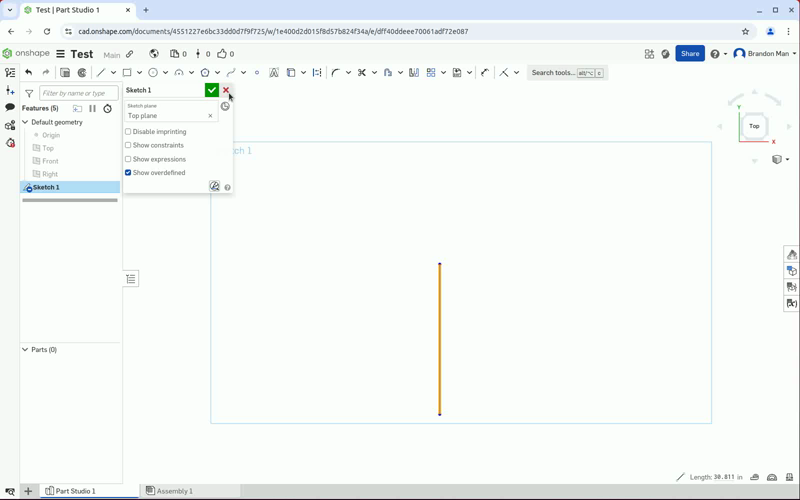
key(shift+h)
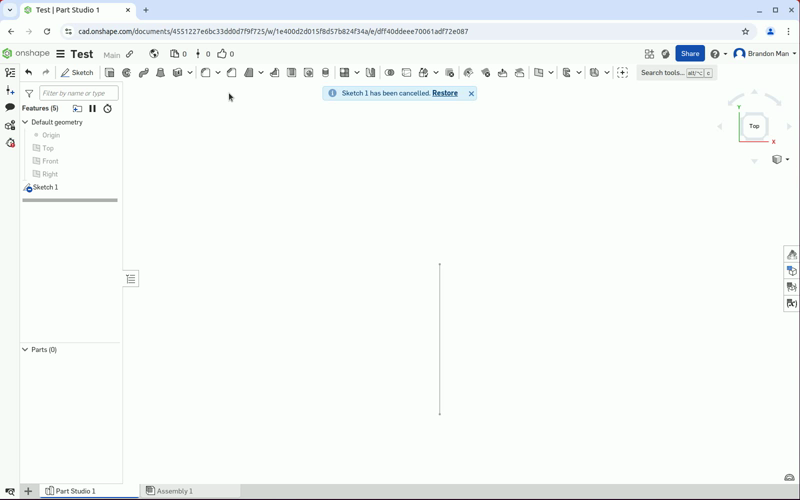
mouse_move(73, 352)
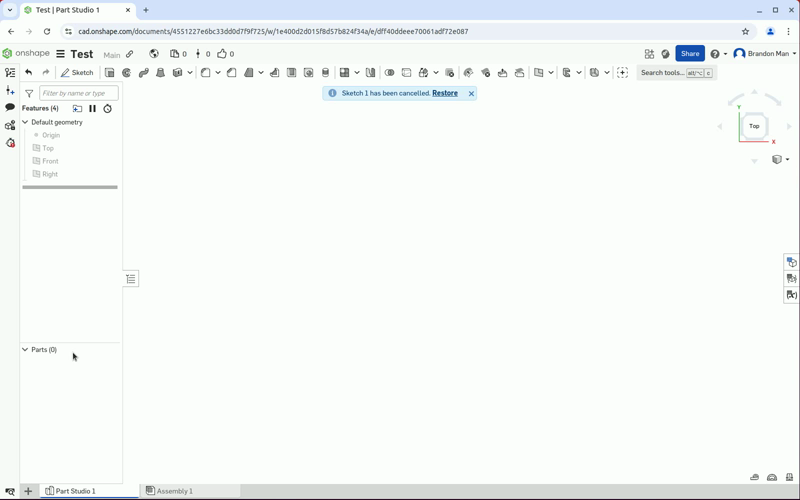
key(y)
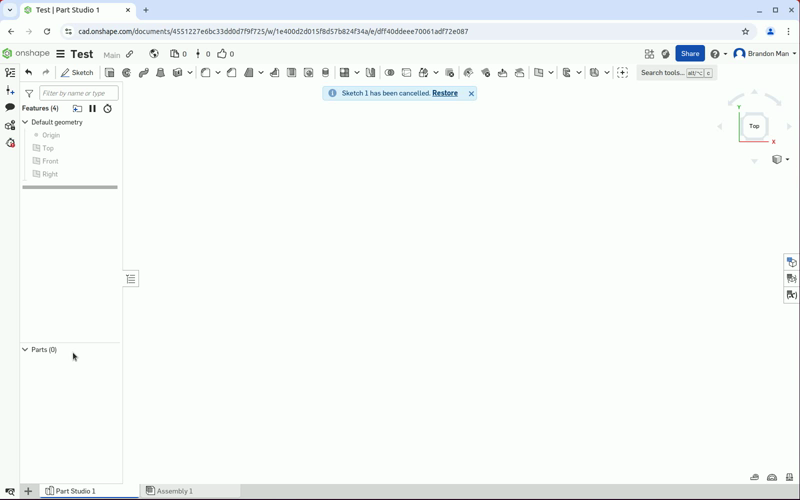
key(shift+p)
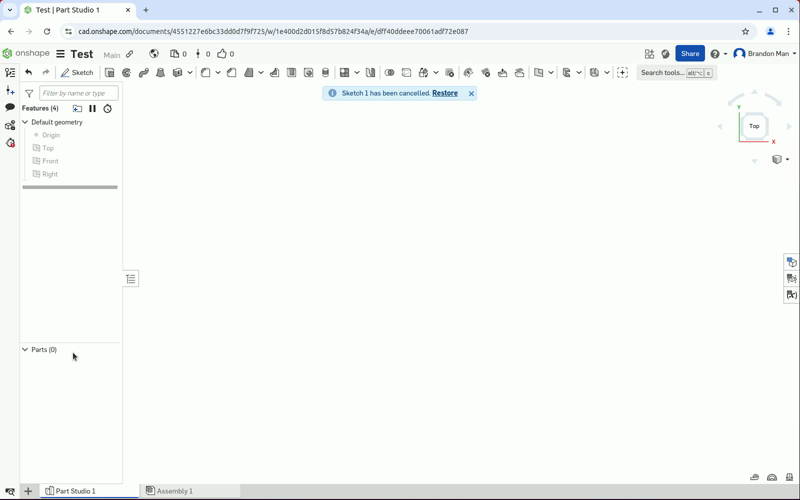
key(space)
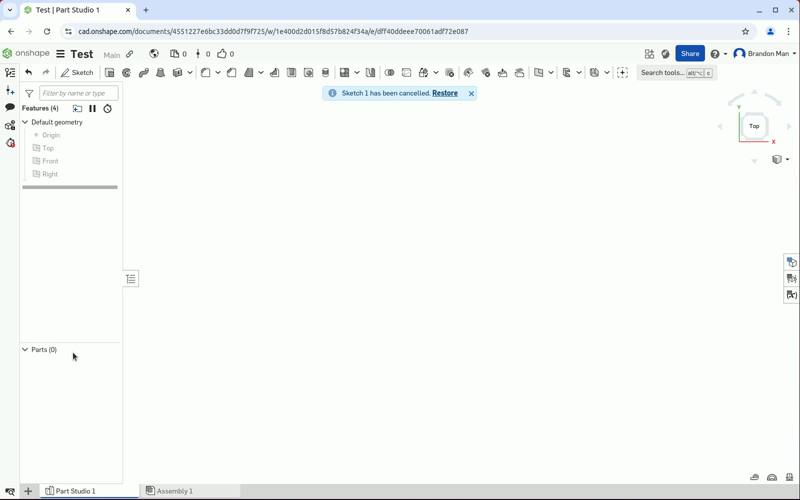
key_down(shift)
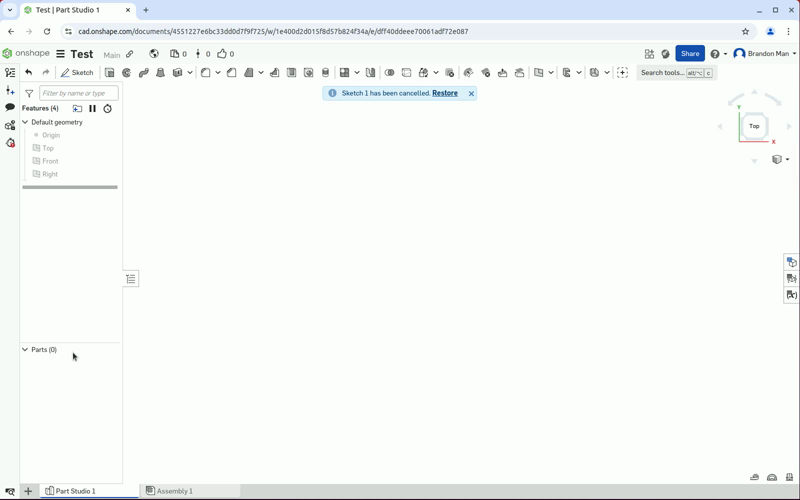
key(up)
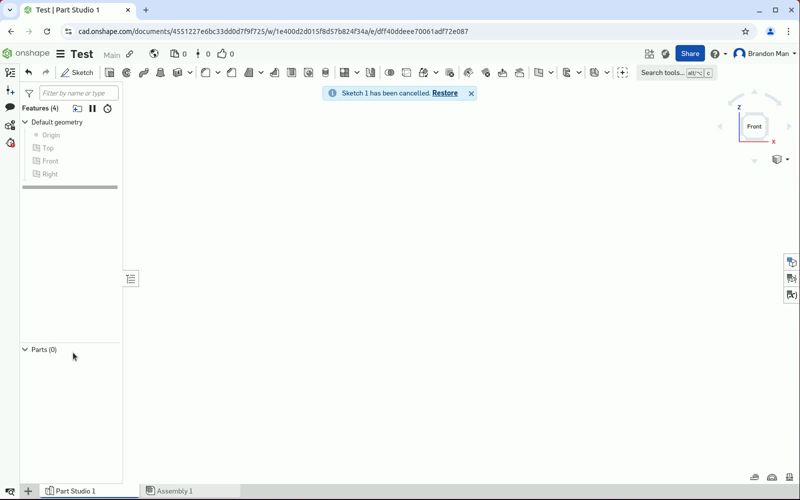
key_up(shift)
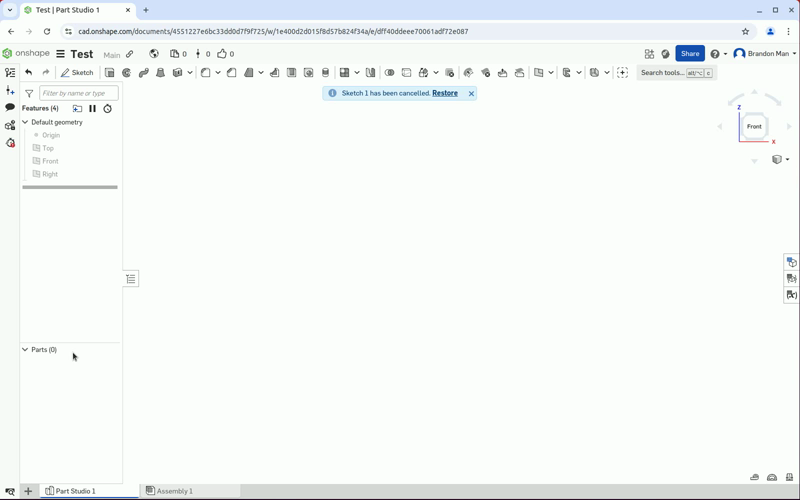
mouse_move(73, 352)
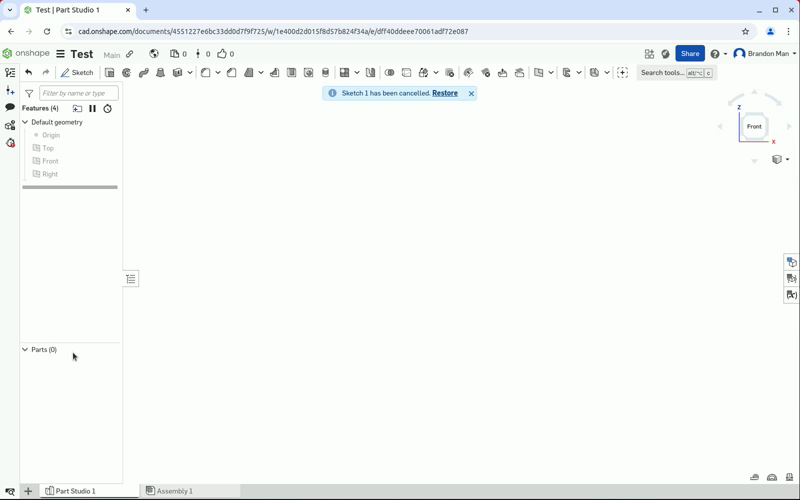
key(shift+y)
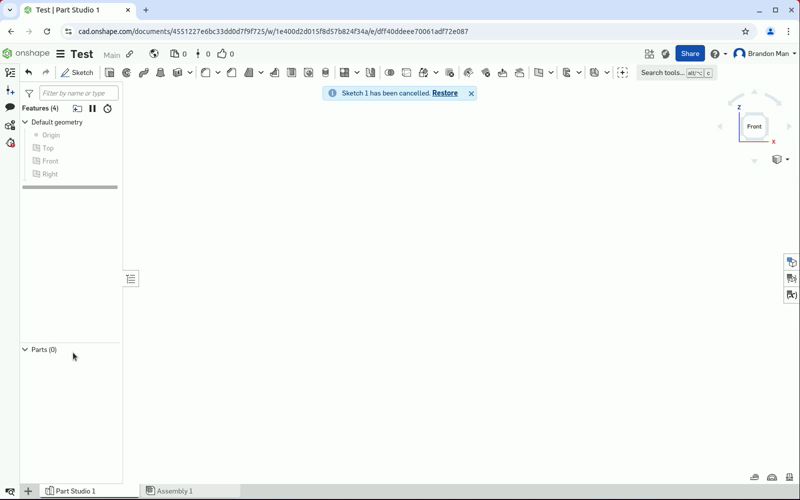
key(shift+s)
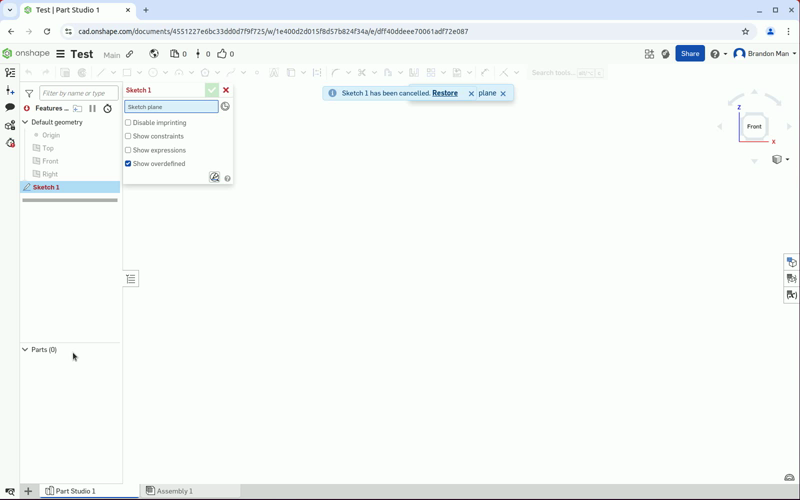
mouse_move(73, 163)
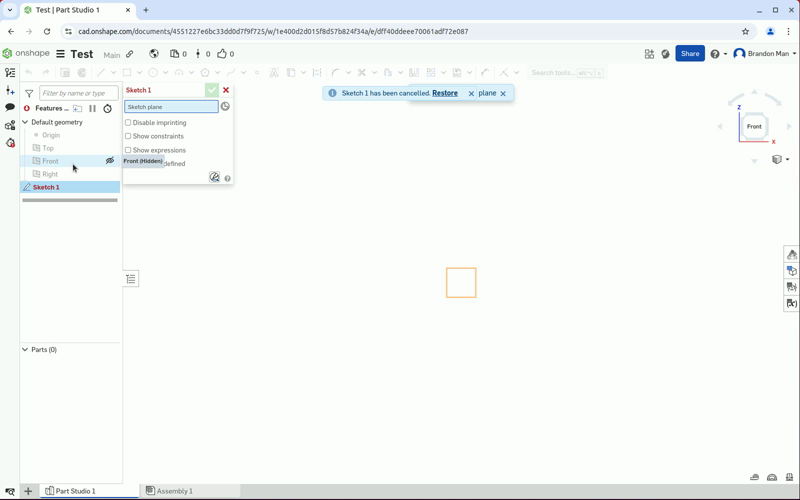
click(73, 163)
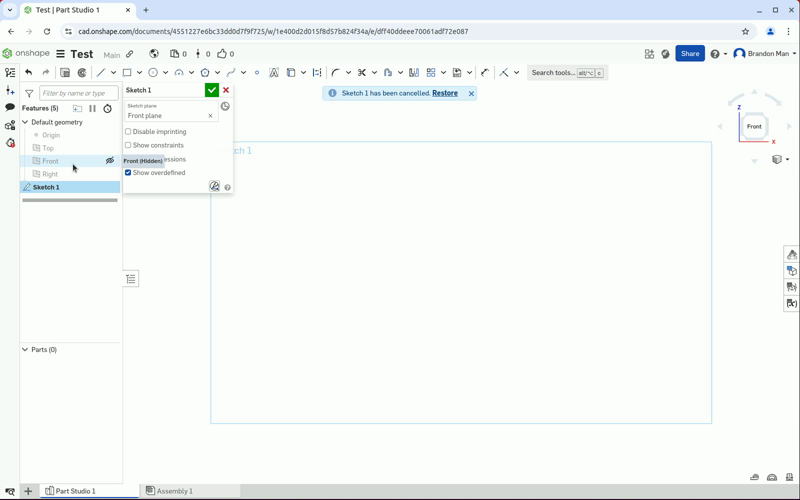
mouse_move(73, 352)
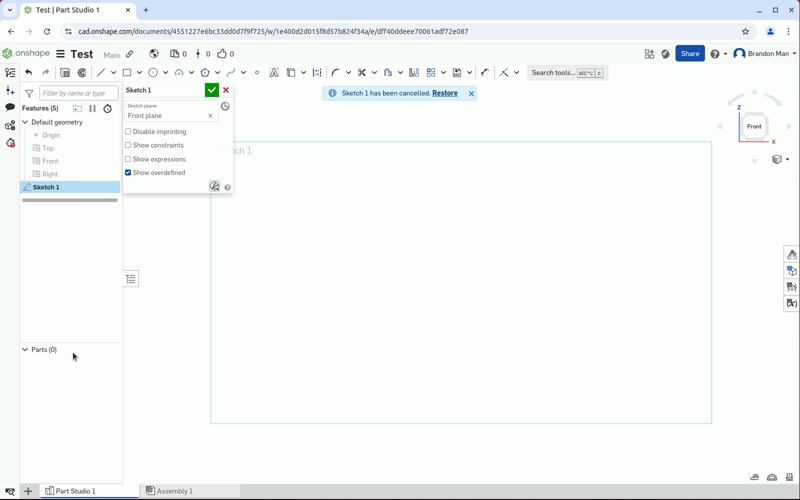
key(y)
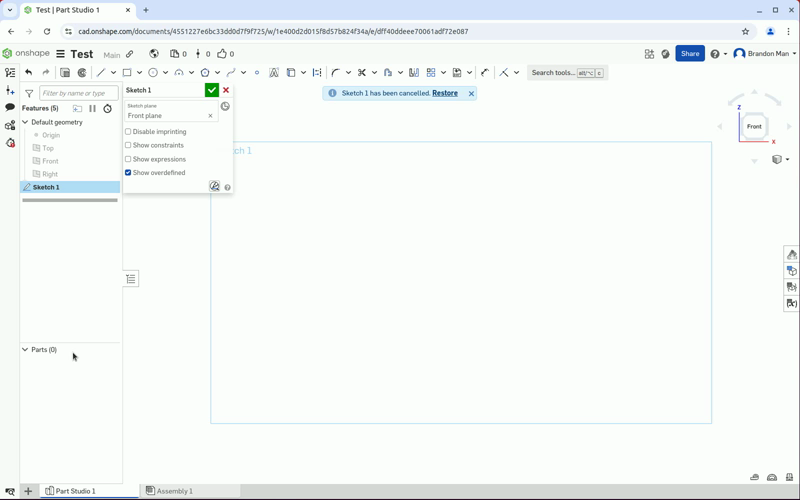
key(l)
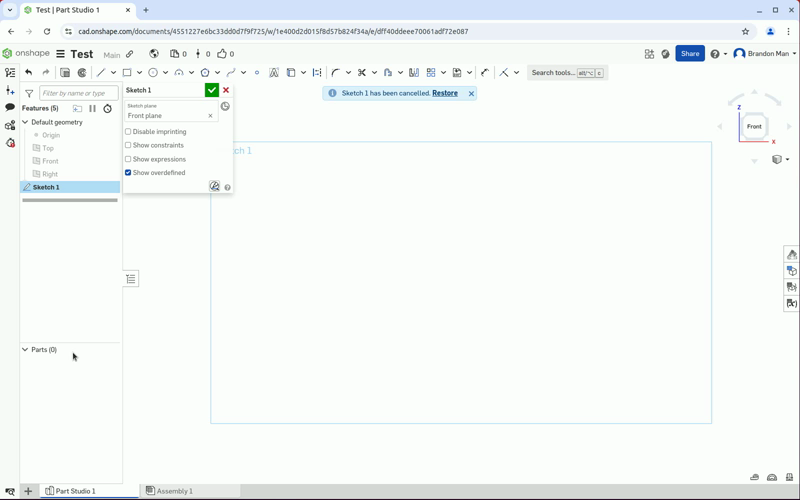
key_down(shift)
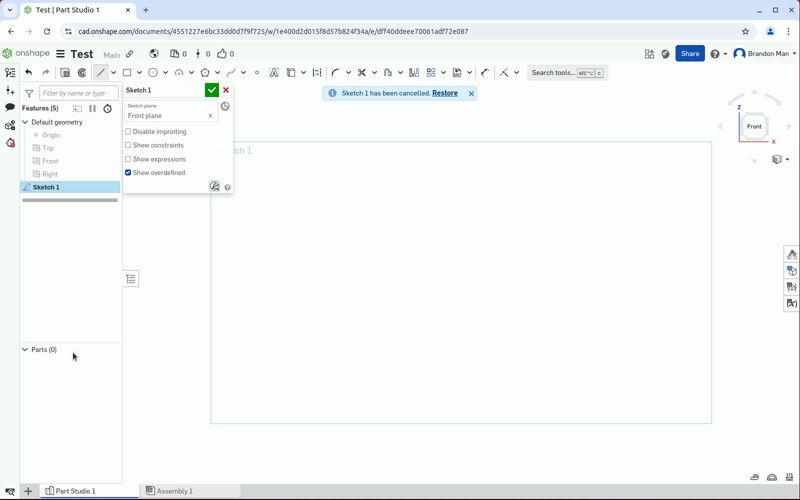
mouse_move(460, 282)
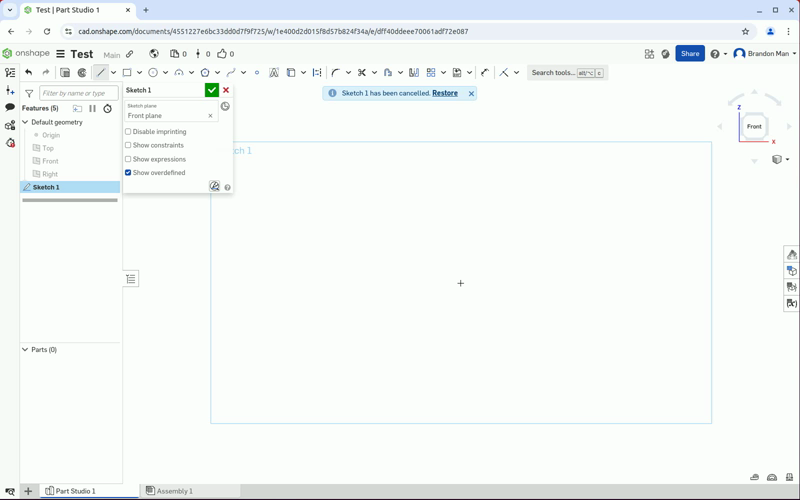
click(460, 282)
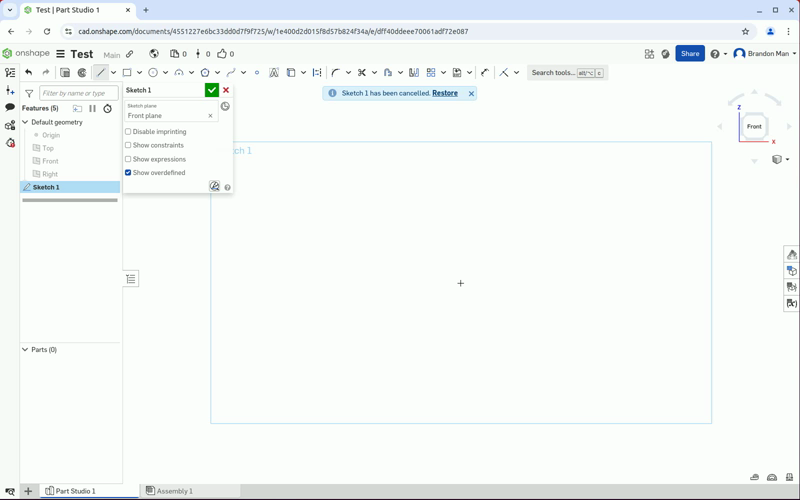
key_up(shift)
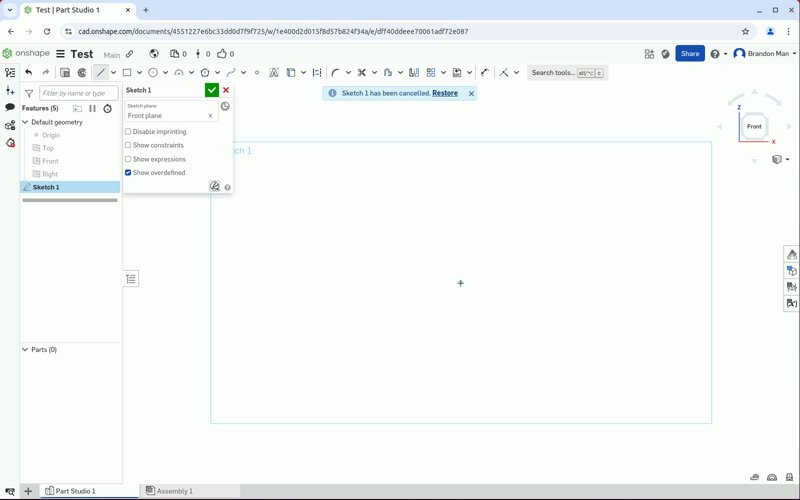
key_down(shift)
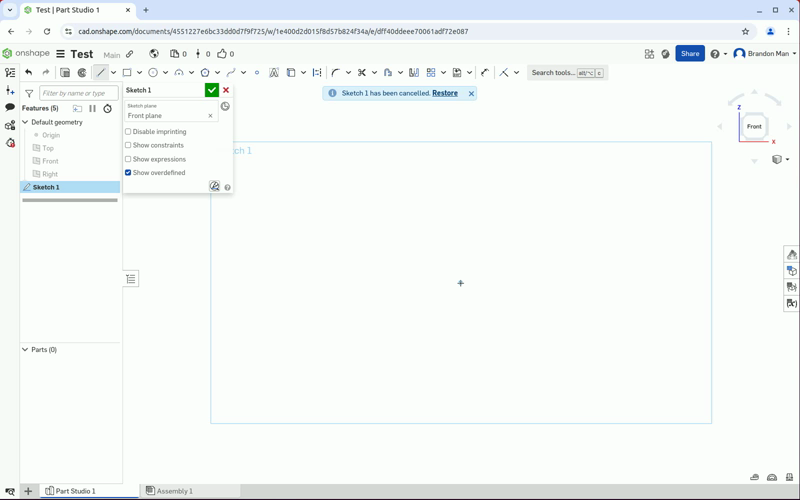
mouse_move(551, 282)
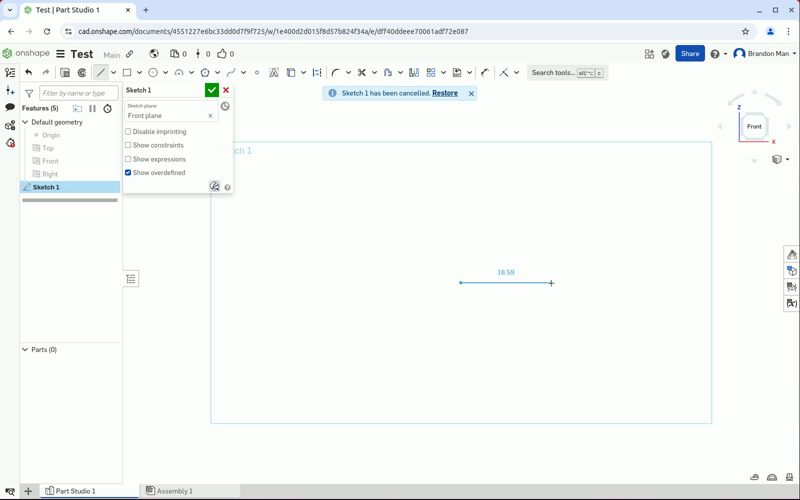
click(551, 282)
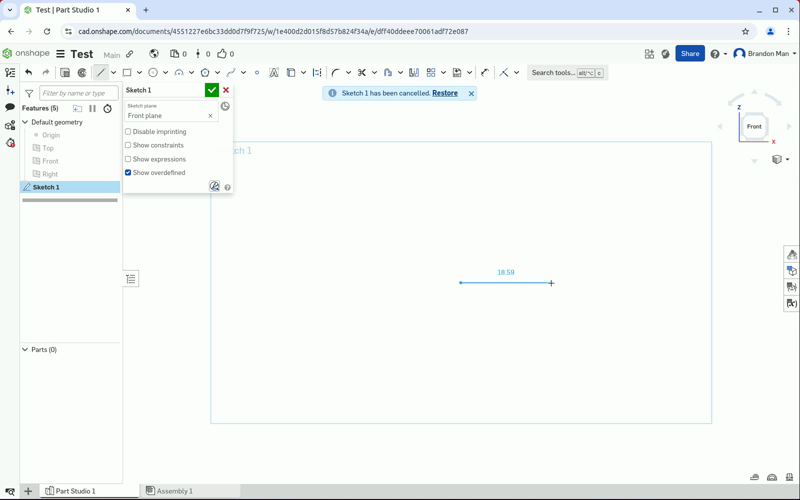
key_up(shift)
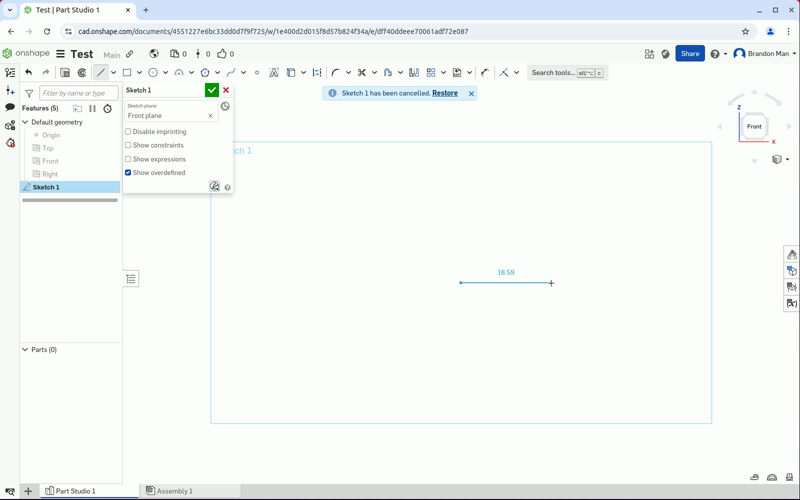
key_down(shift)
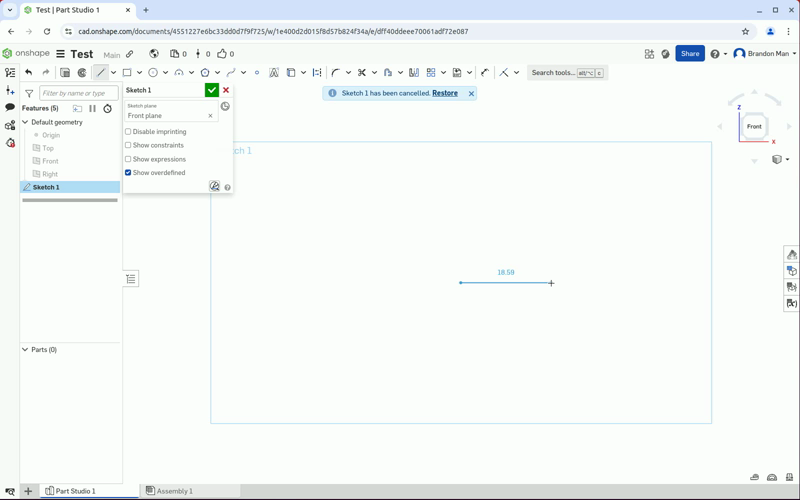
mouse_move(551, 192)
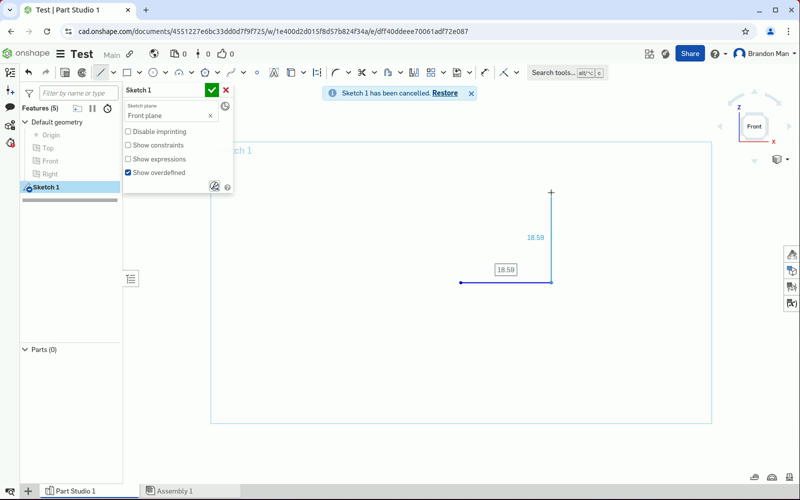
click(551, 192)
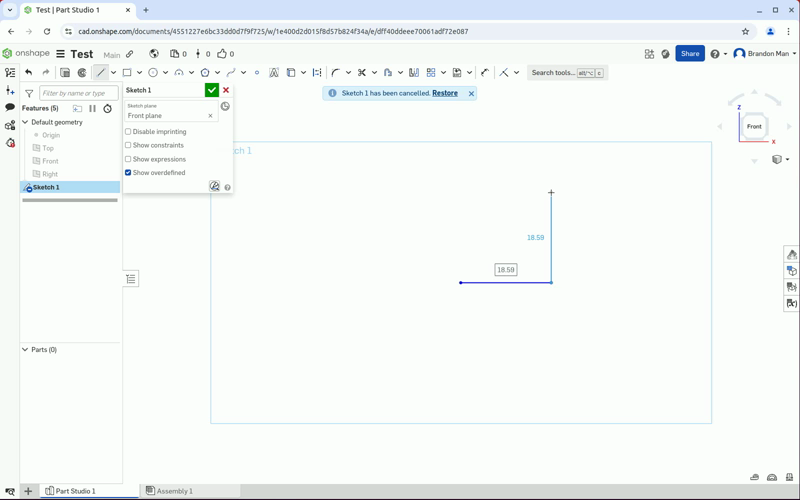
key_up(shift)
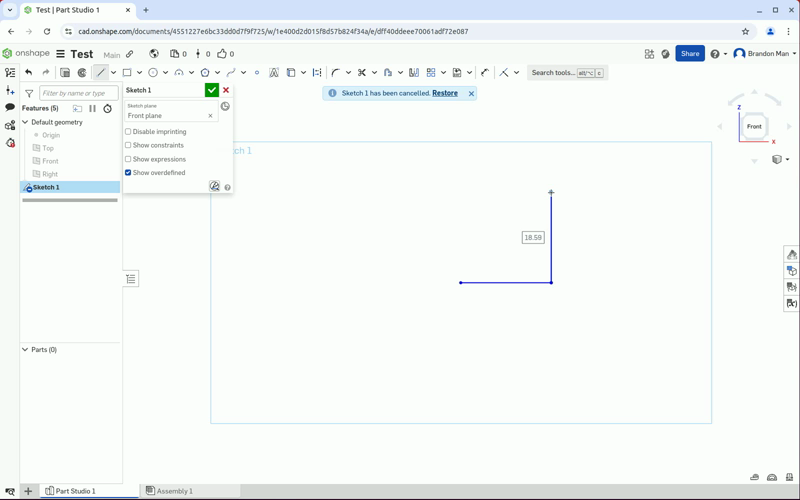
key_down(shift)
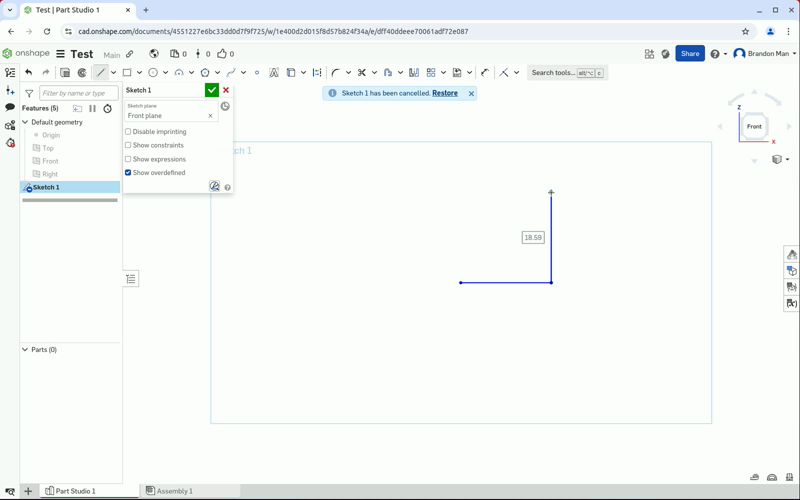
mouse_move(460, 192)
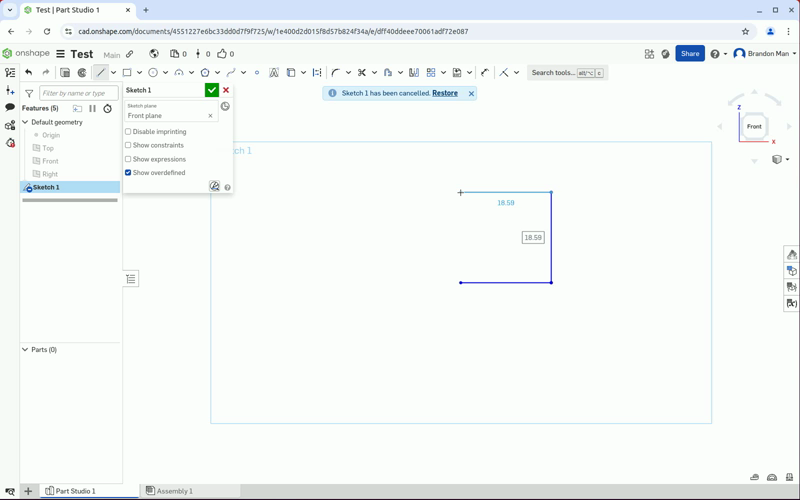
click(460, 192)
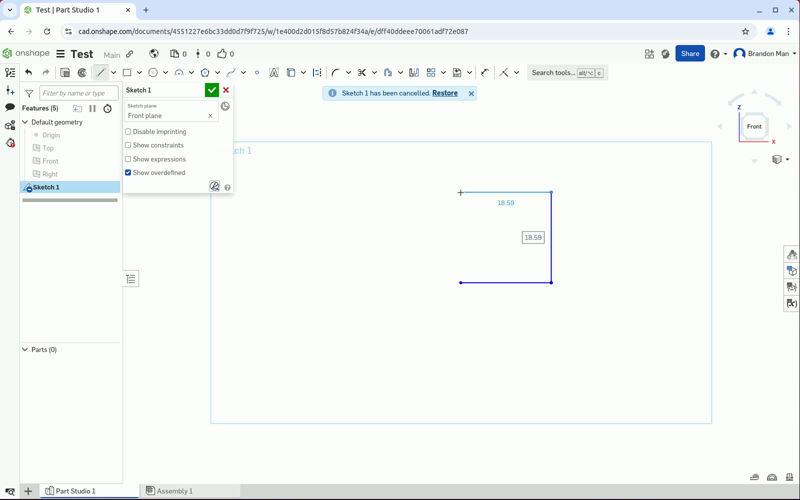
key_up(shift)
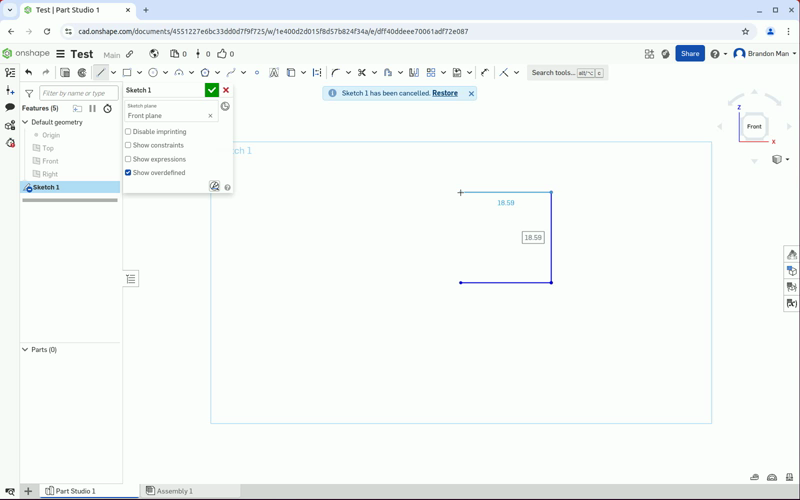
key_down(shift)
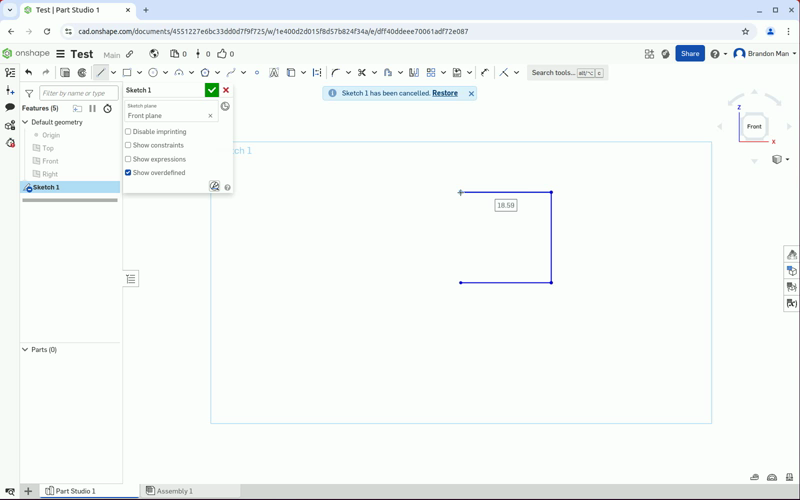
mouse_move(460, 282)
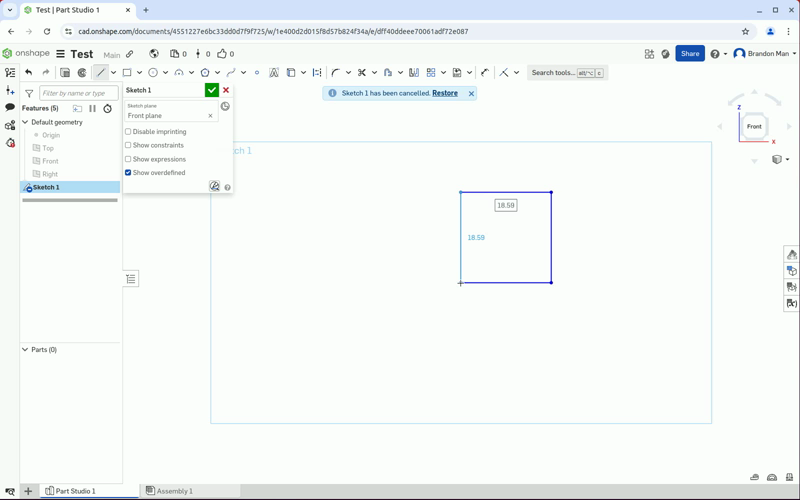
key_up(shift)
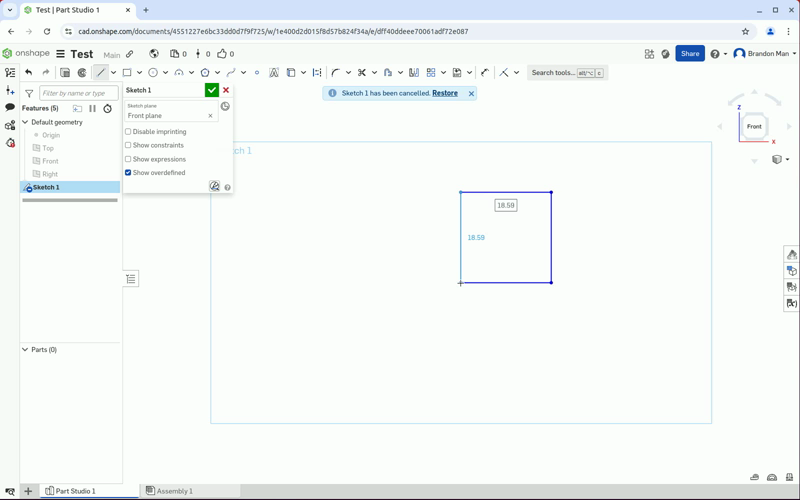
click(460, 282)
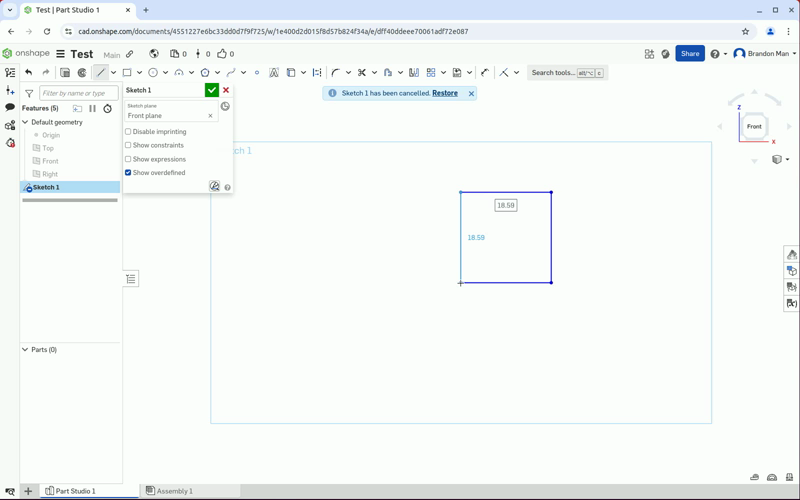
key(esc)
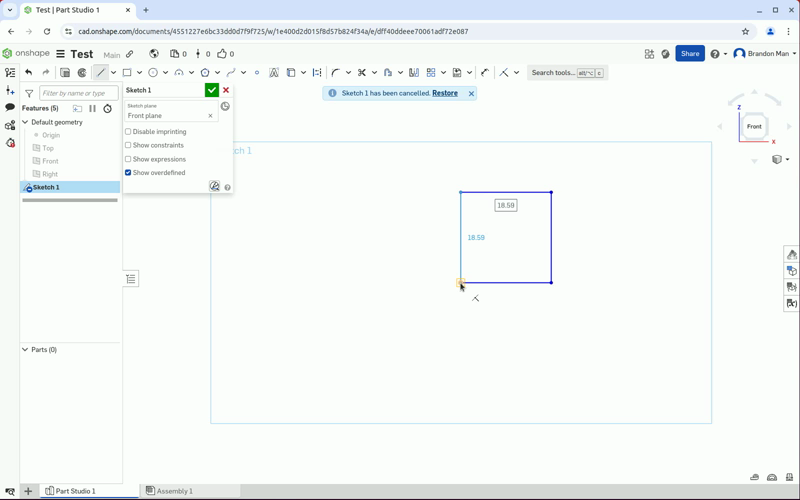
mouse_move(474, 260)
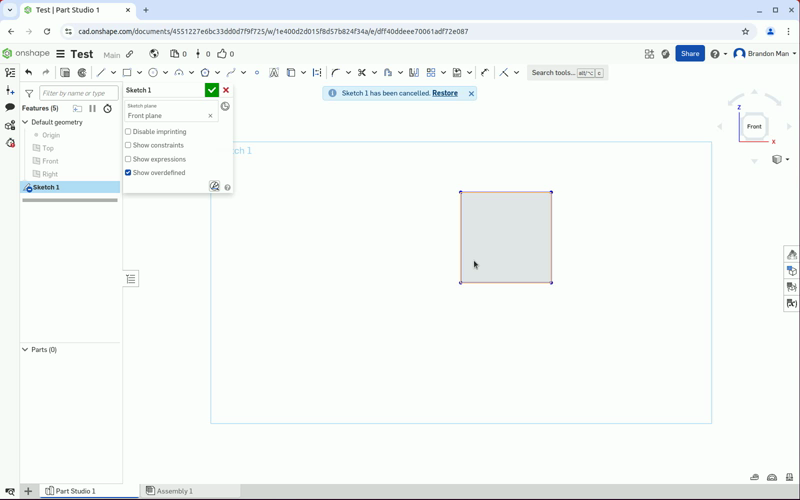
click(474, 260)
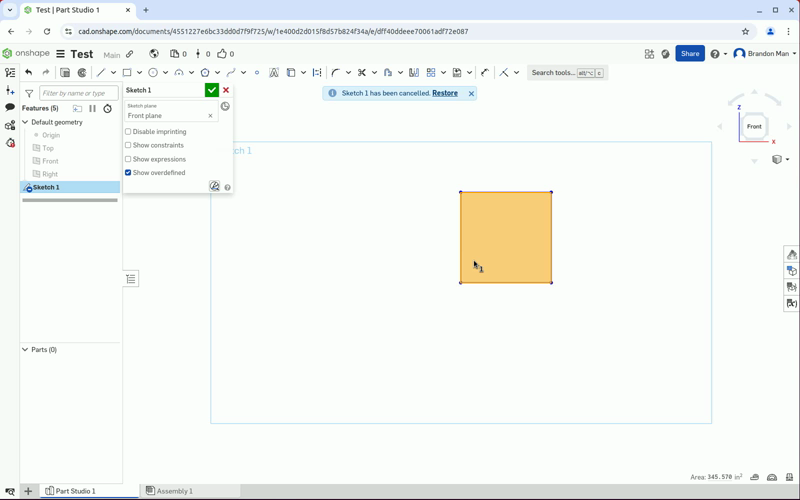
mouse_move(73, 352)
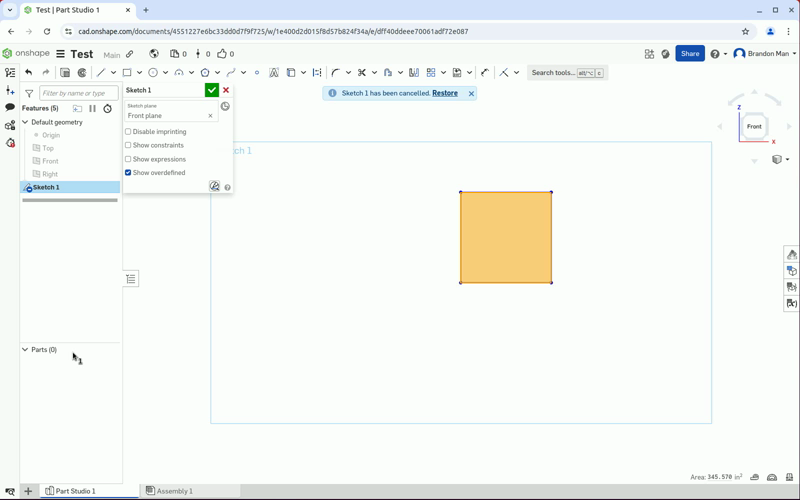
key(shift+y)
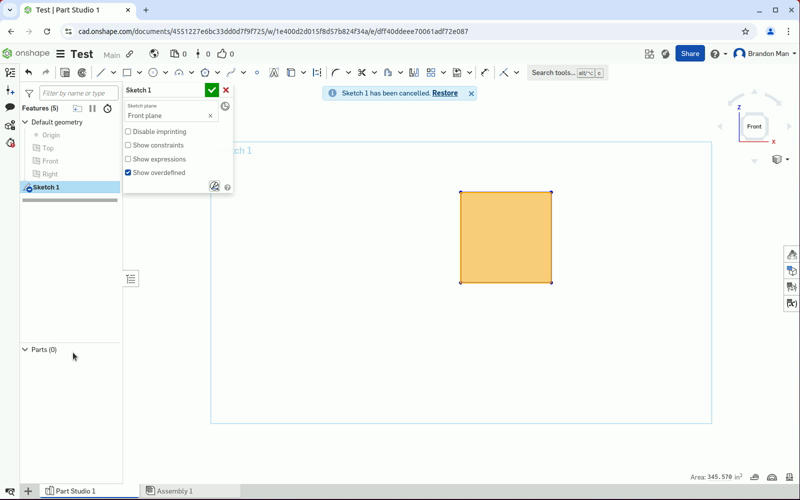
key(shift+e)
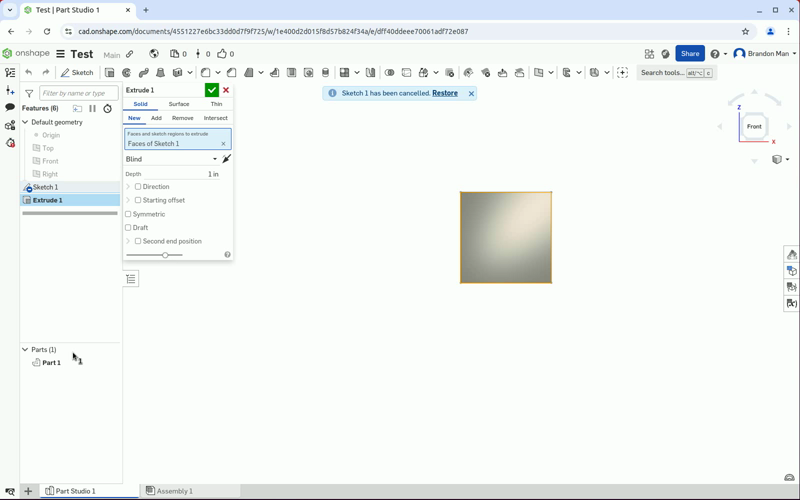
mouse_move(143, 106)
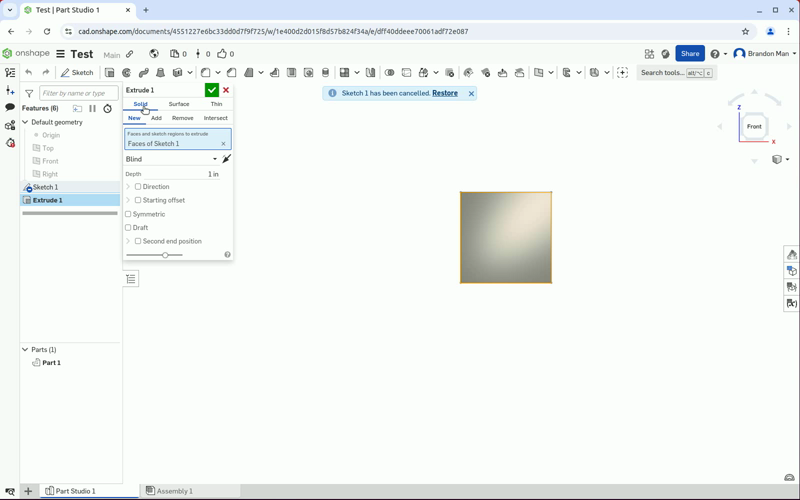
click(143, 106)
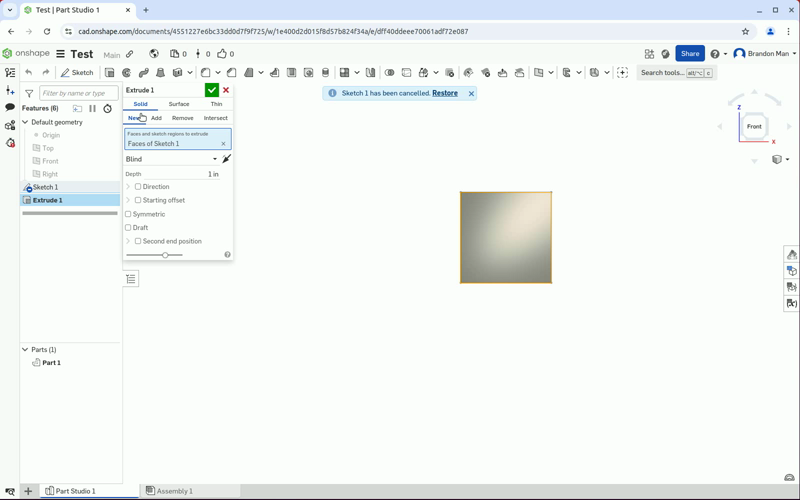
mouse_move(137, 120)
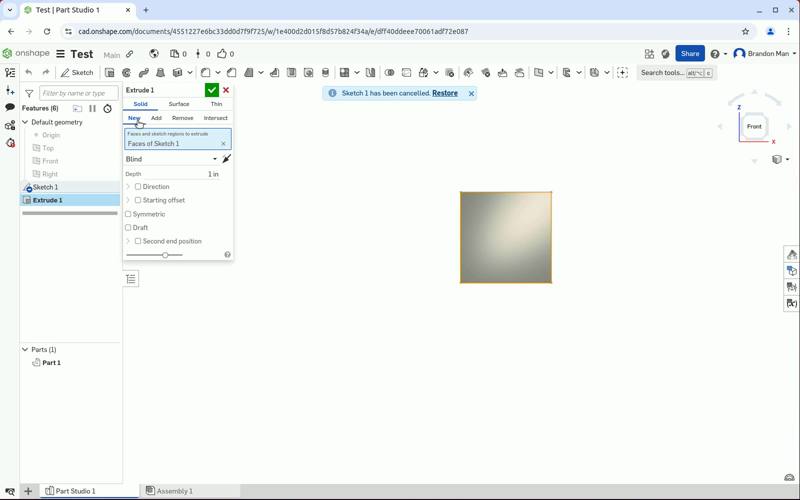
click(137, 120)
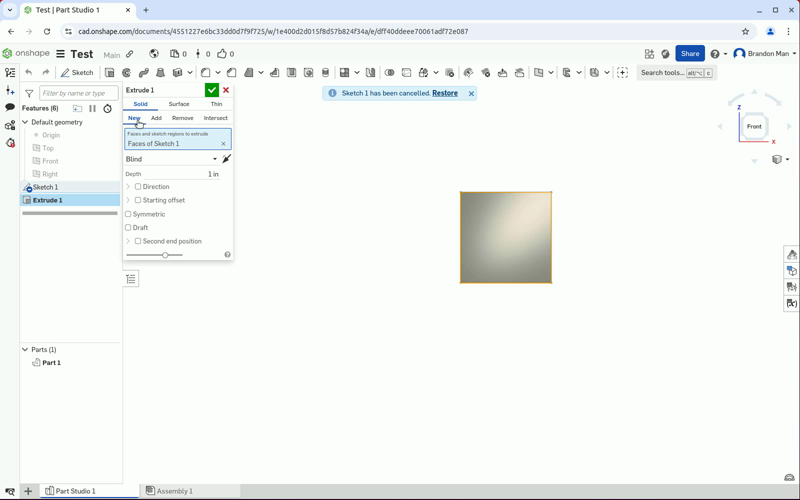
key(tab, 4)
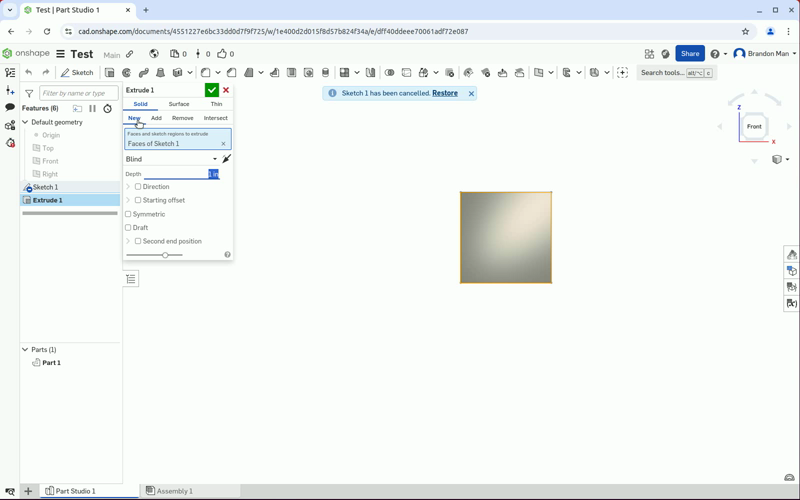
text(18.535)
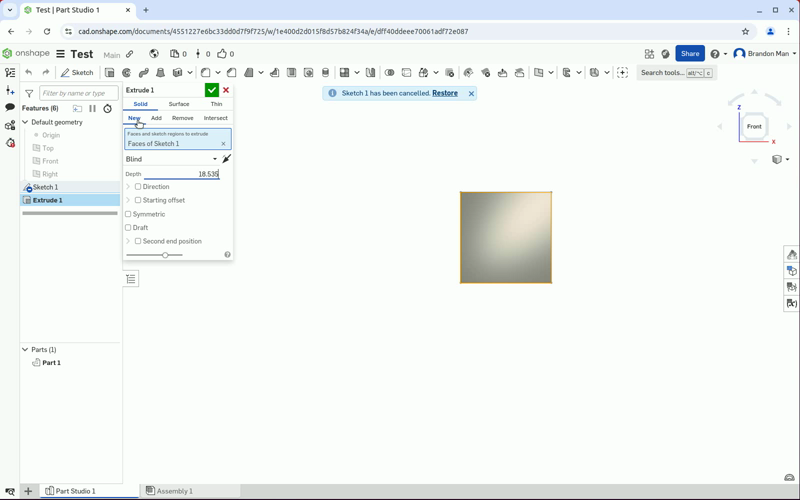
key(enter)
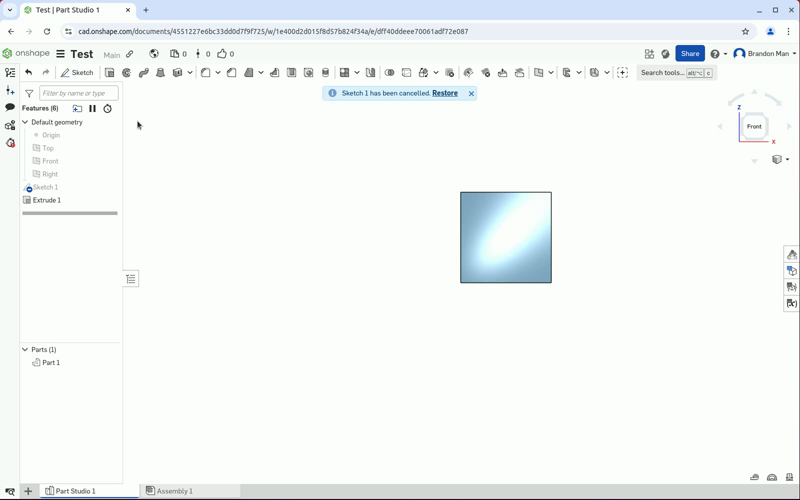
key(shift+h)
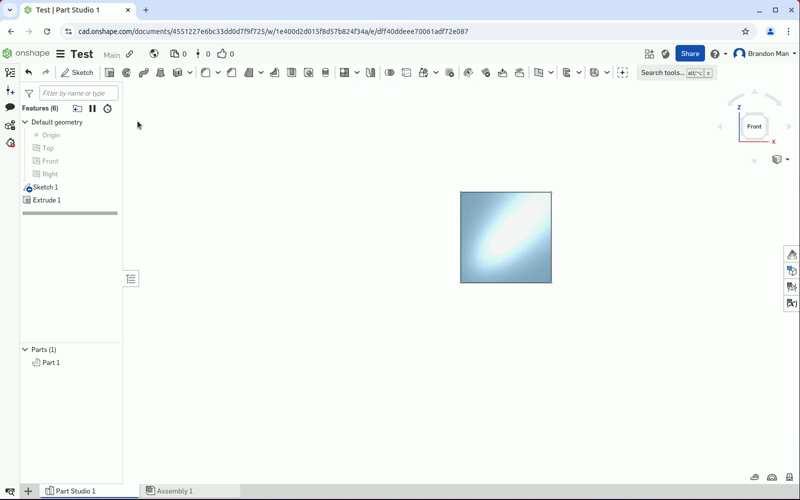
key(shift+h)
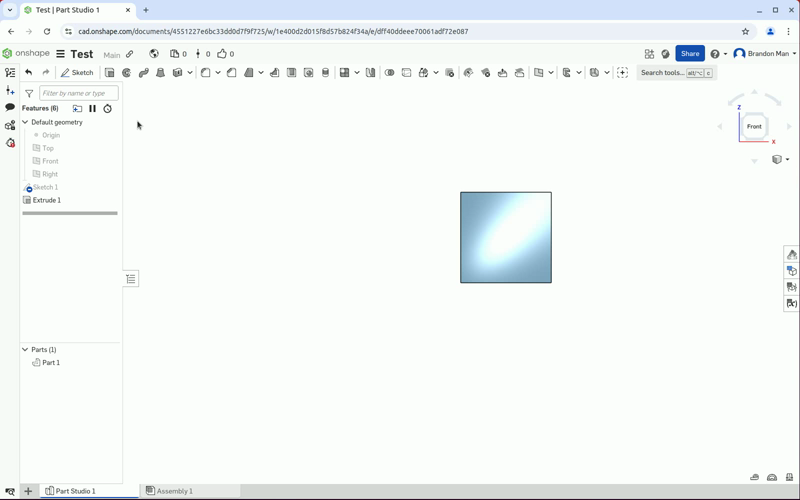
mouse_move(73, 189)
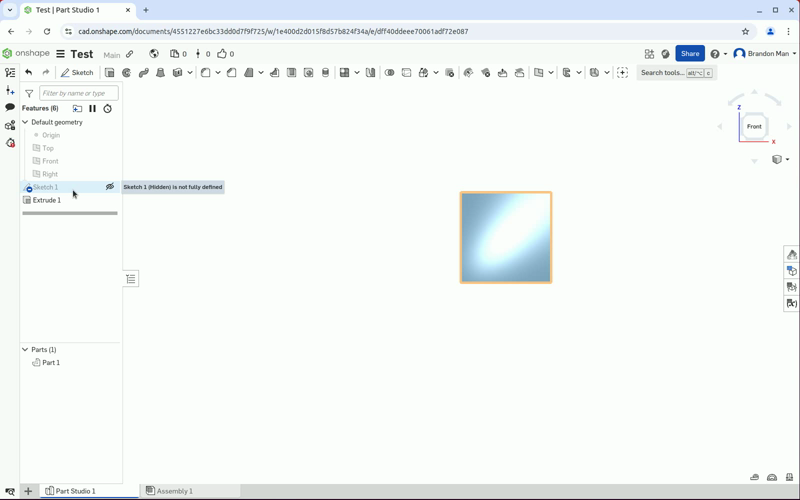
click(73, 189)
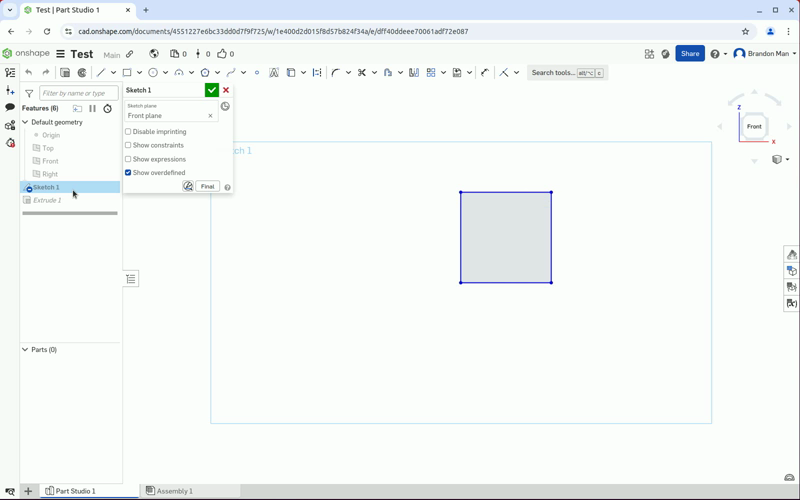
mouse_move(229, 92)
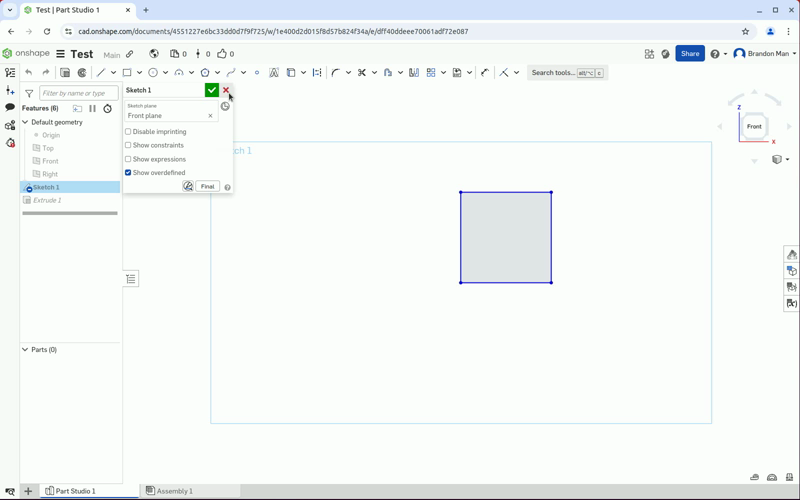
click(229, 92)
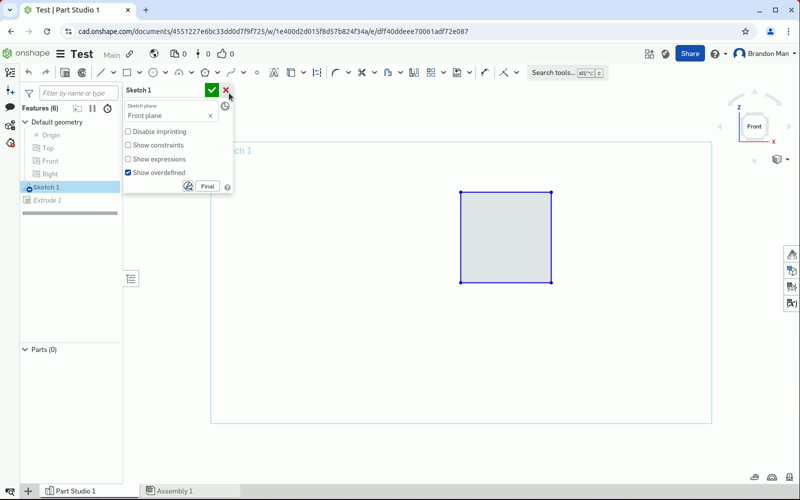
key(shift+s)
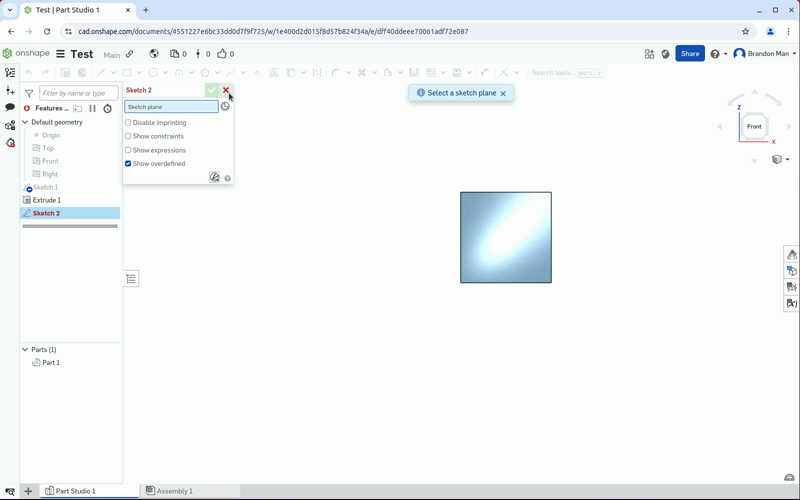
mouse_move(73, 163)
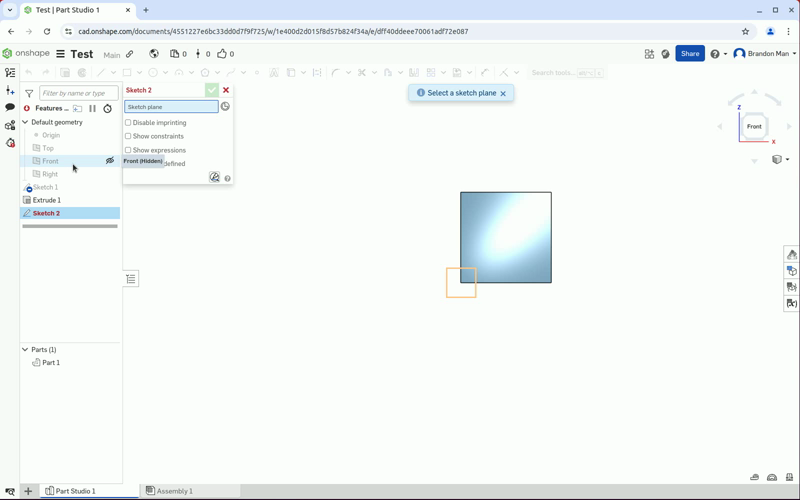
click(73, 163)
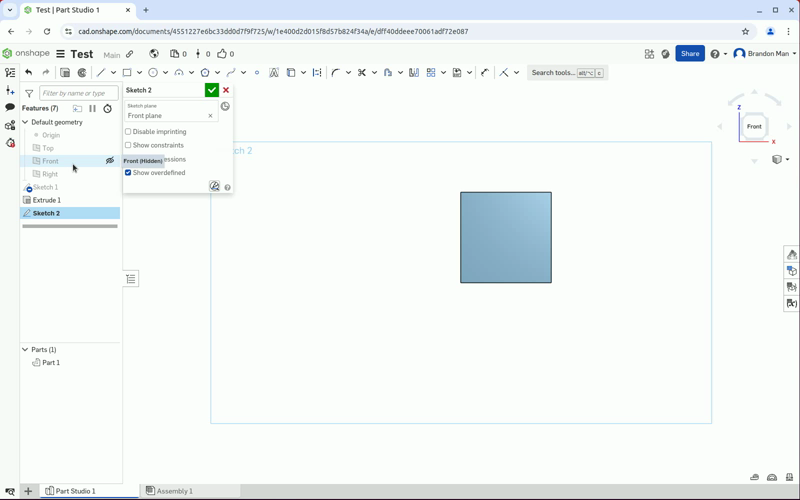
mouse_move(73, 352)
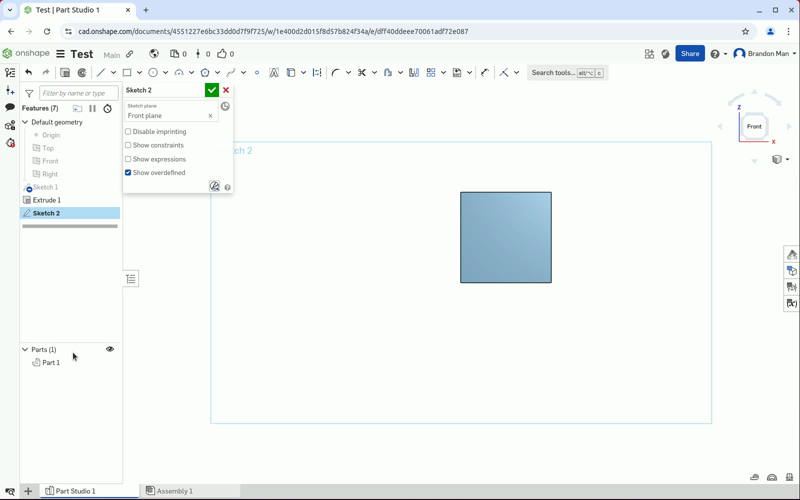
key(y)
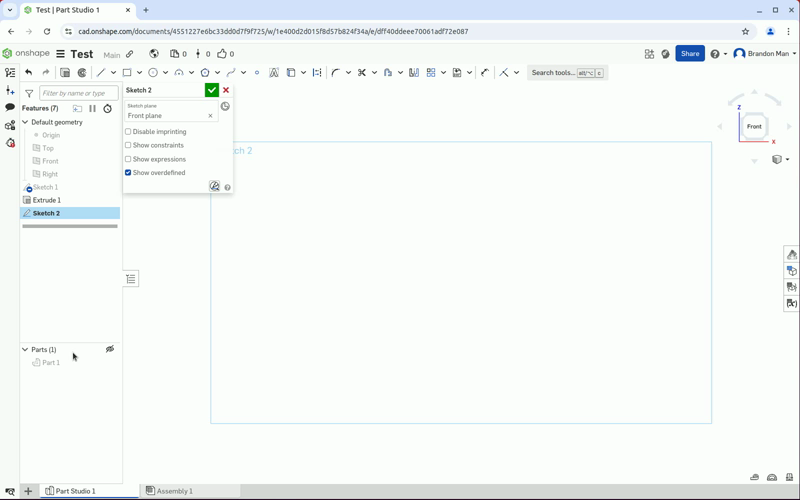
key(c)
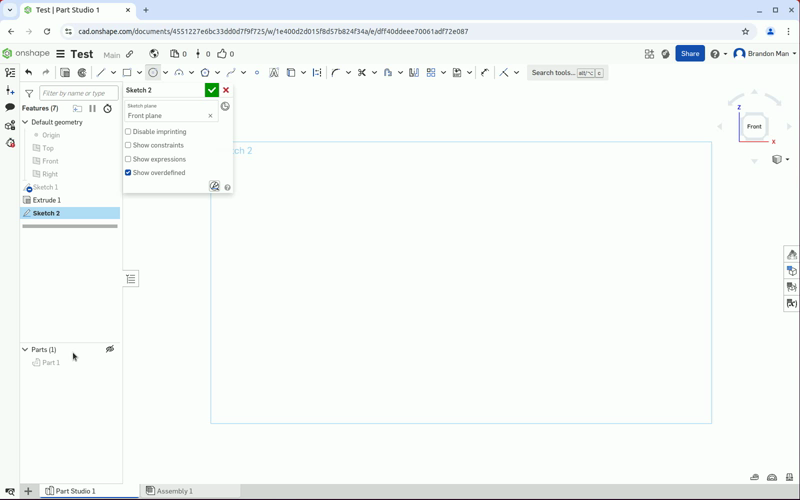
key_down(shift)
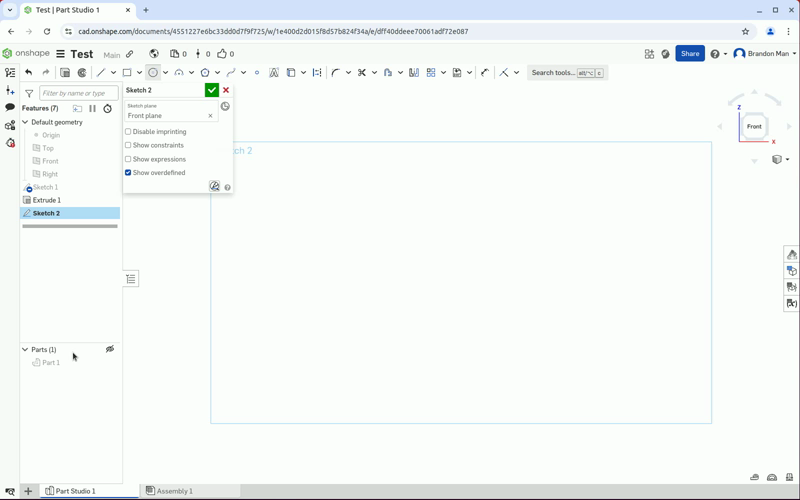
mouse_move(503, 241)
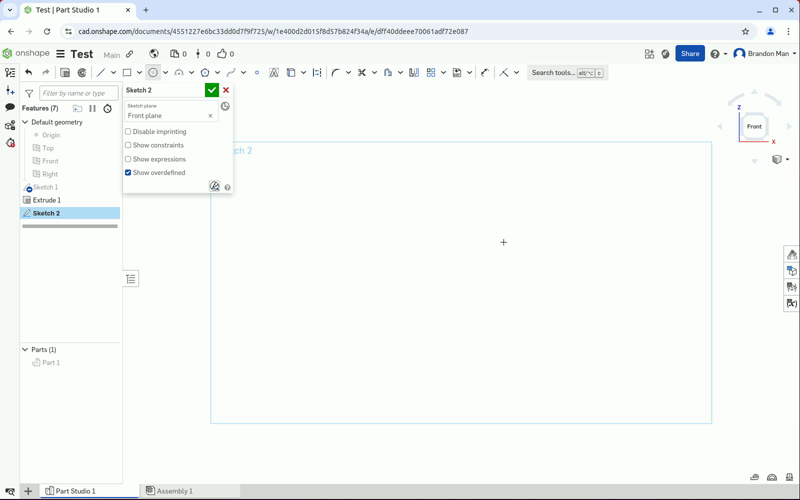
click(503, 241)
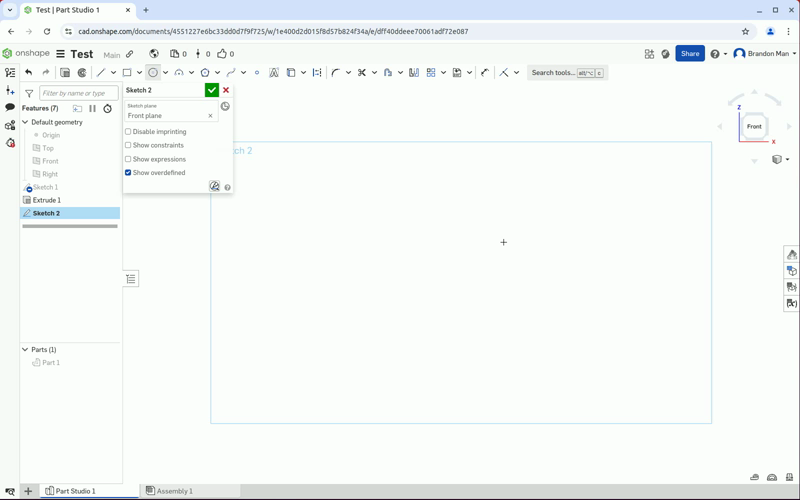
key_up(shift)
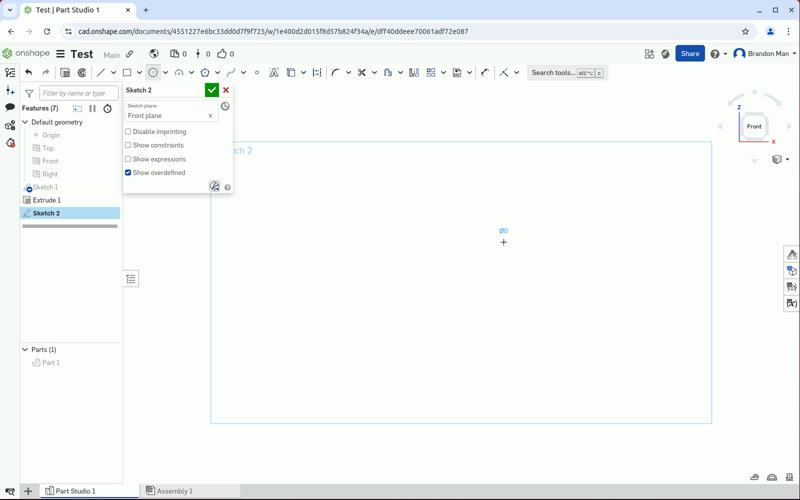
mouse_move(526, 241)
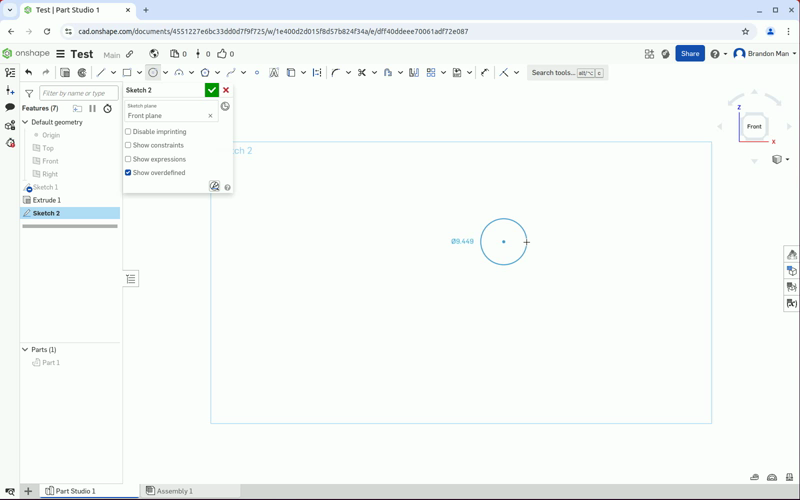
click(526, 241)
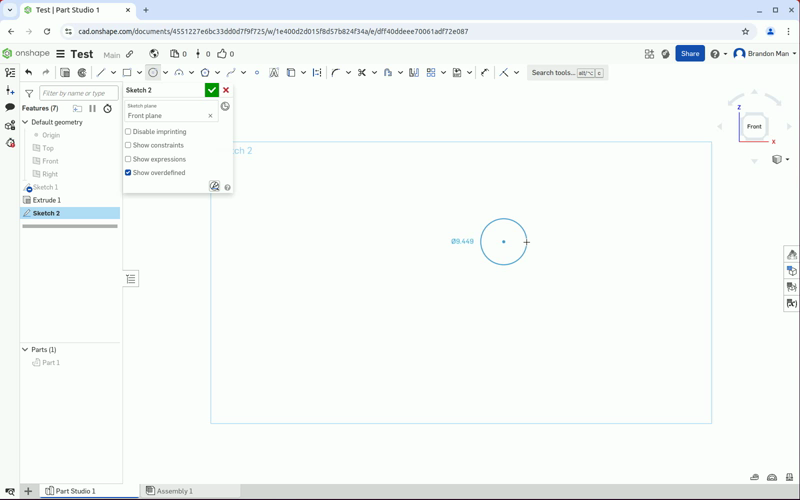
key(esc)
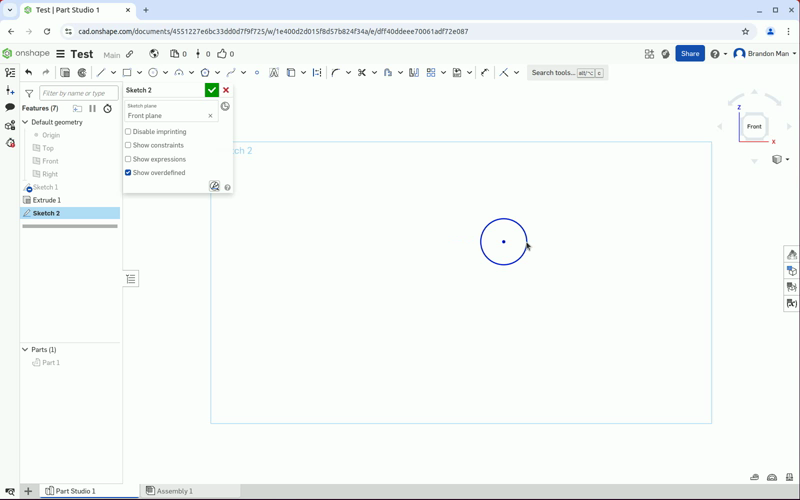
mouse_move(487, 254)
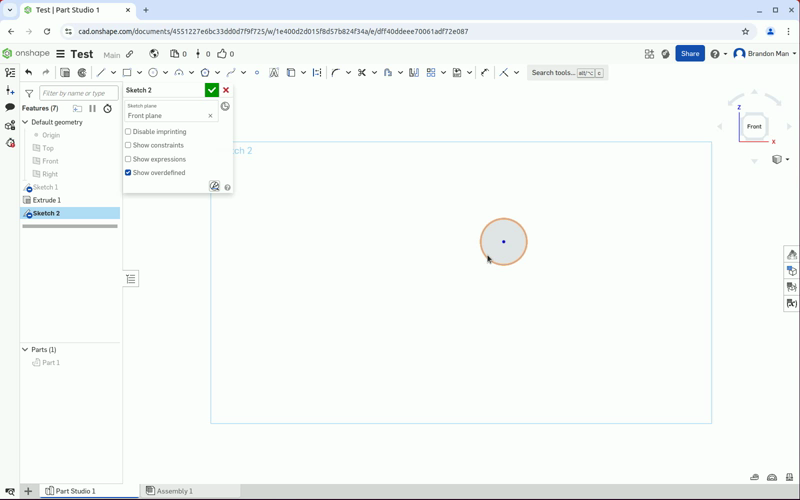
scroll(6)
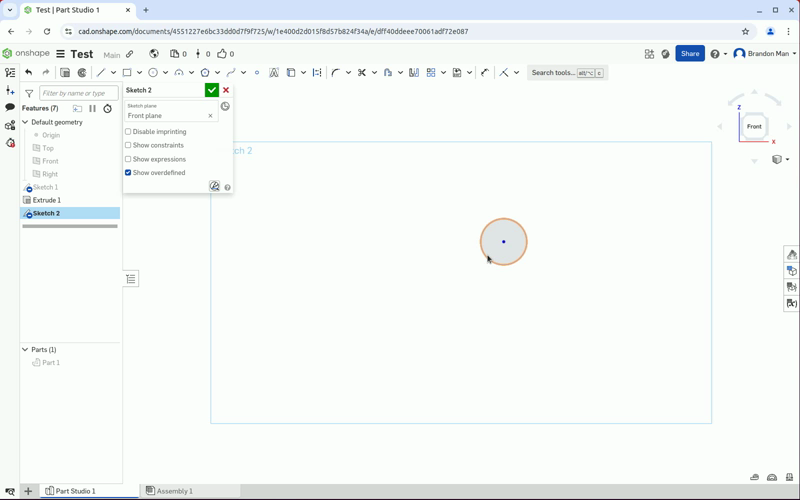
scroll(6)
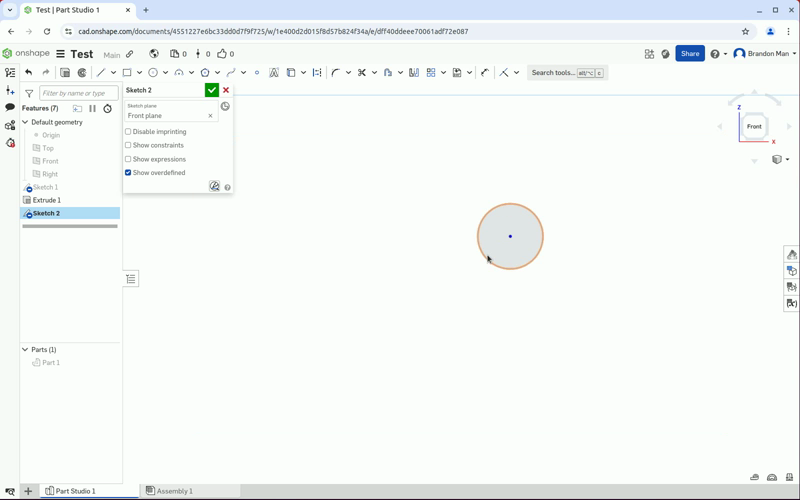
scroll(6)
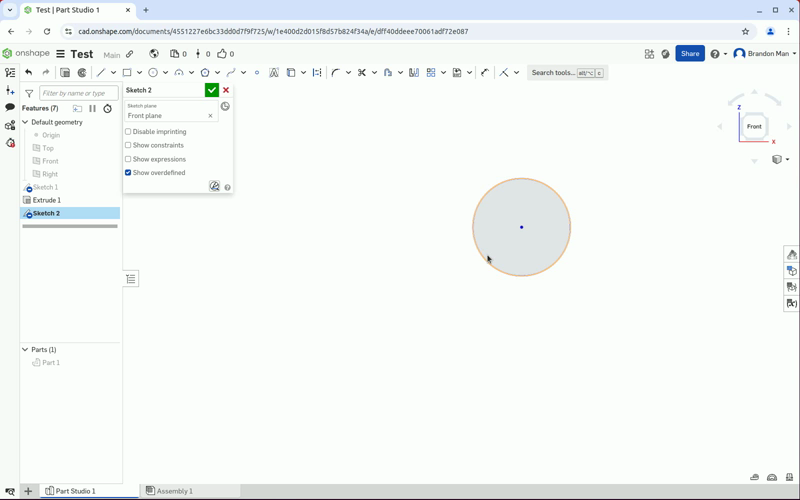
scroll(6)
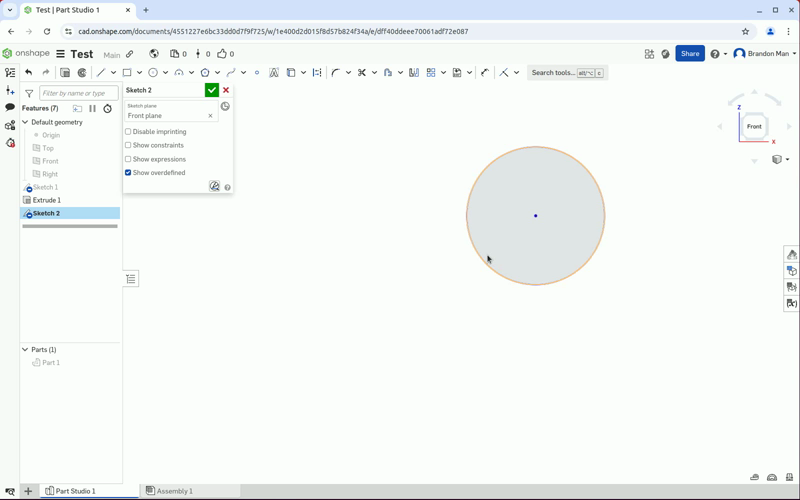
scroll(6)
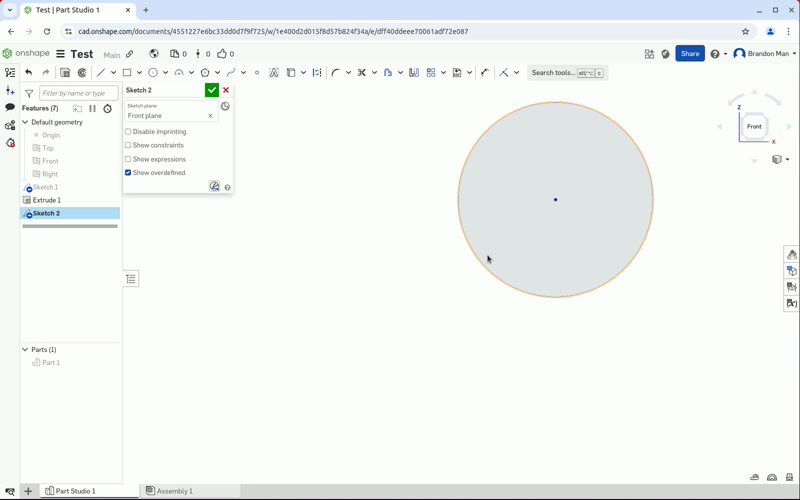
scroll(6)
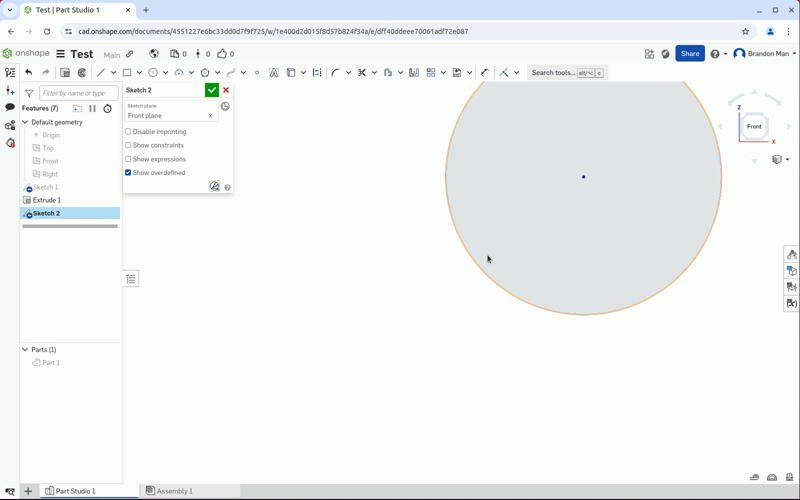
scroll(6)
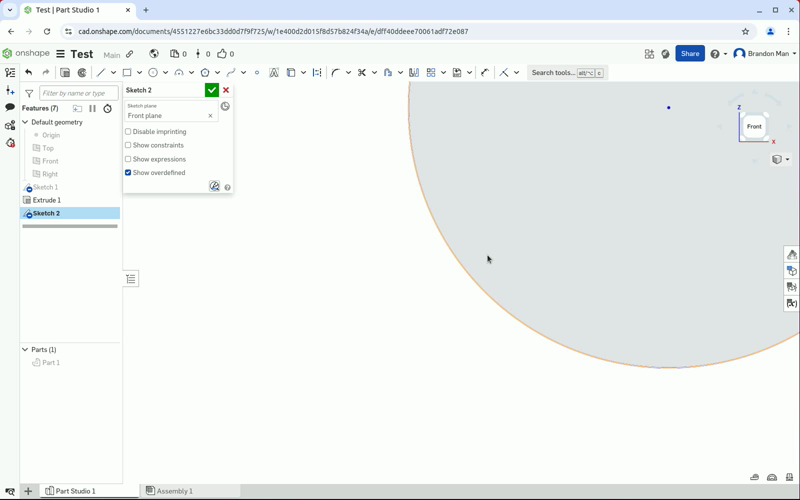
click(487, 254)
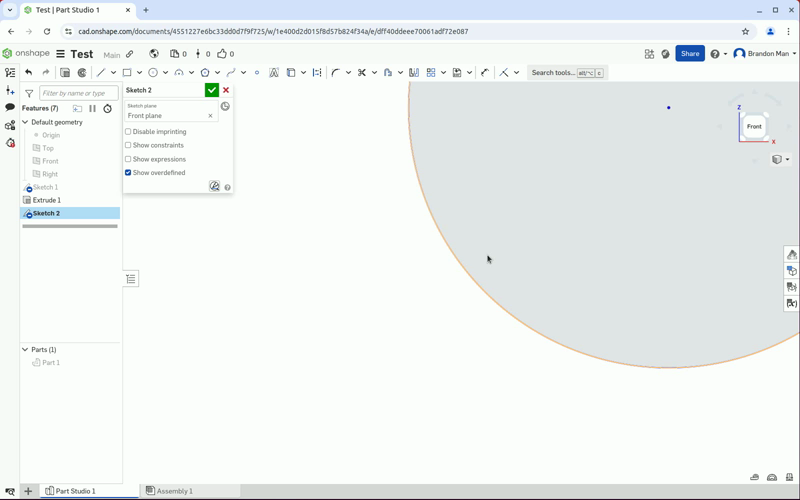
scroll(-6)
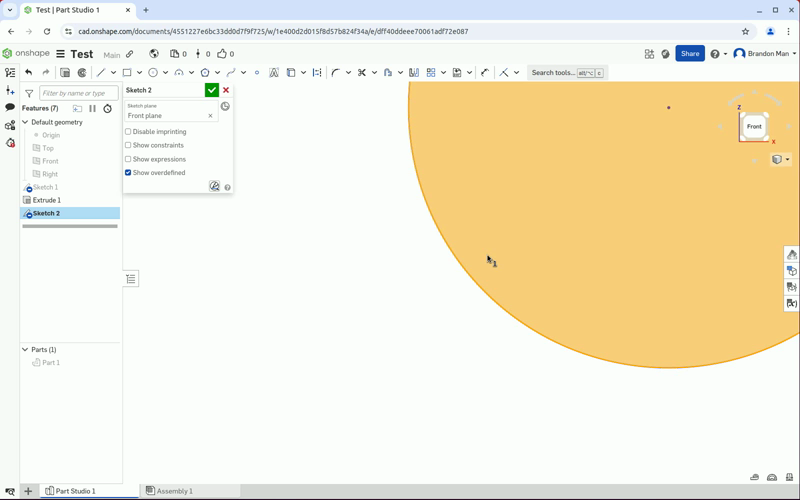
scroll(-6)
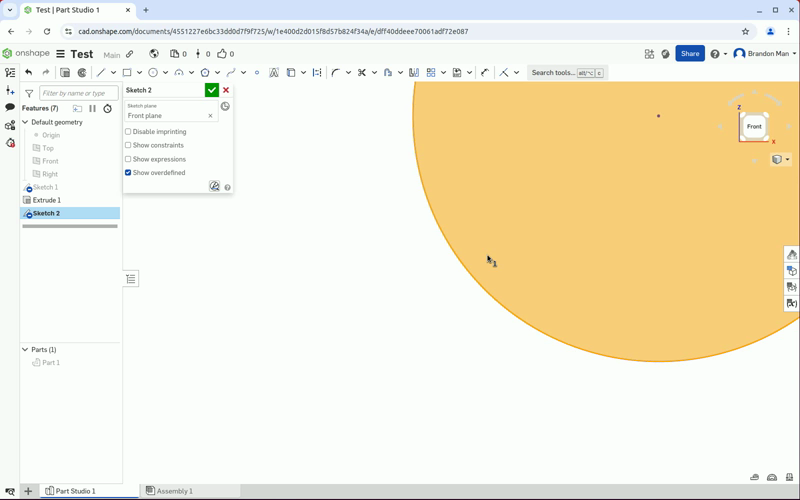
scroll(-6)
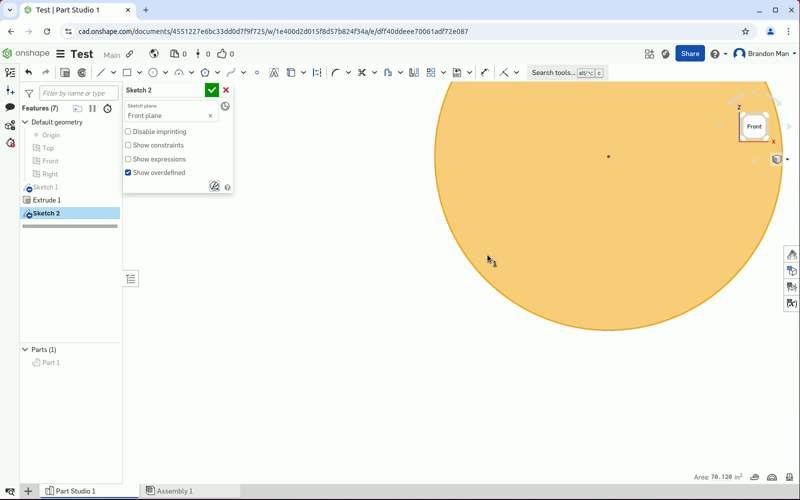
scroll(-6)
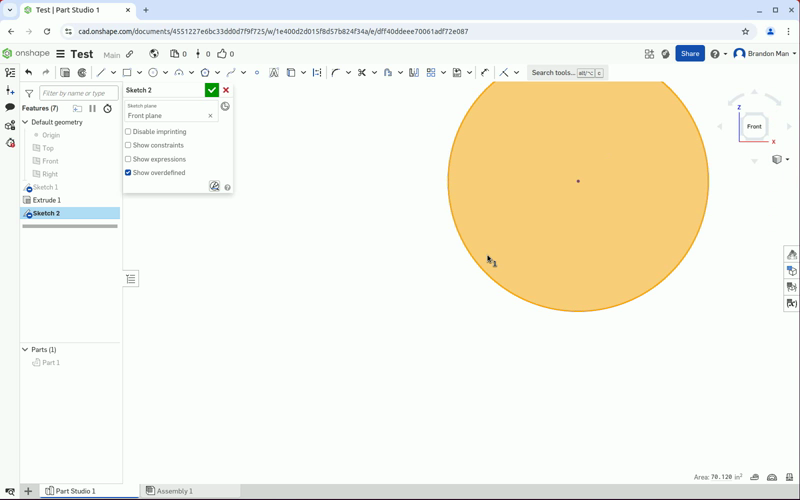
scroll(-6)
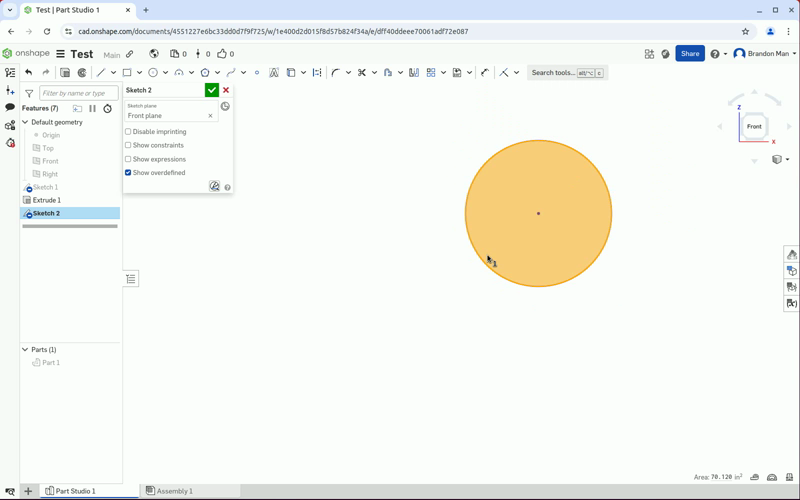
scroll(-6)
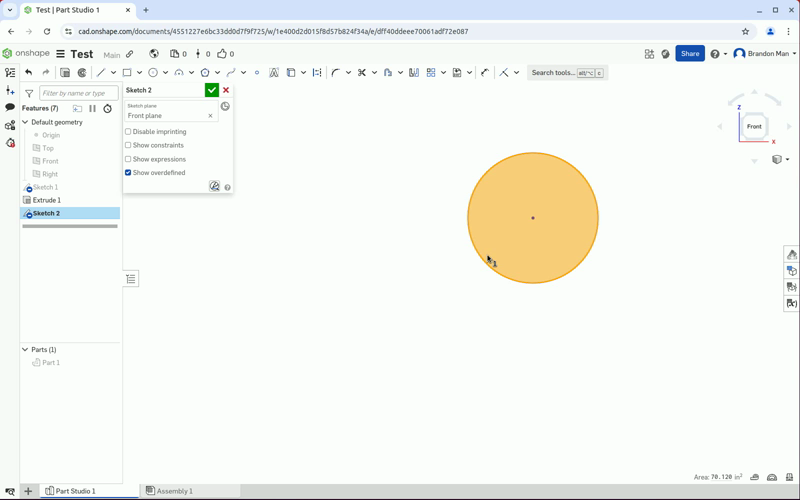
scroll(-6)
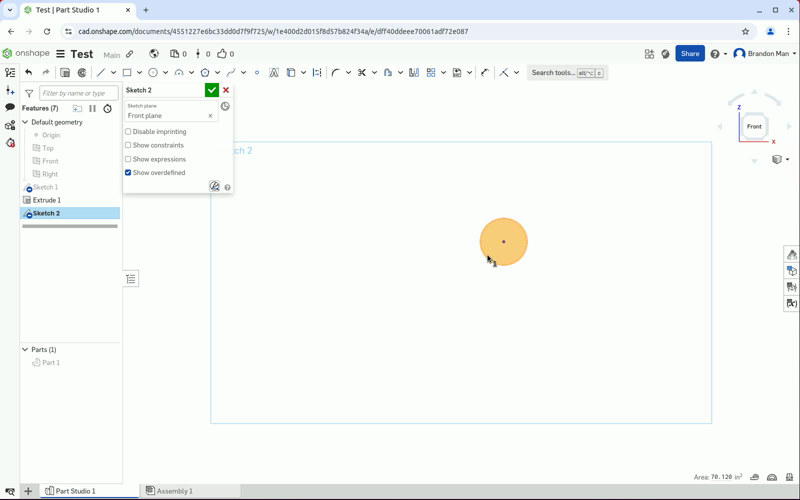
mouse_move(73, 352)
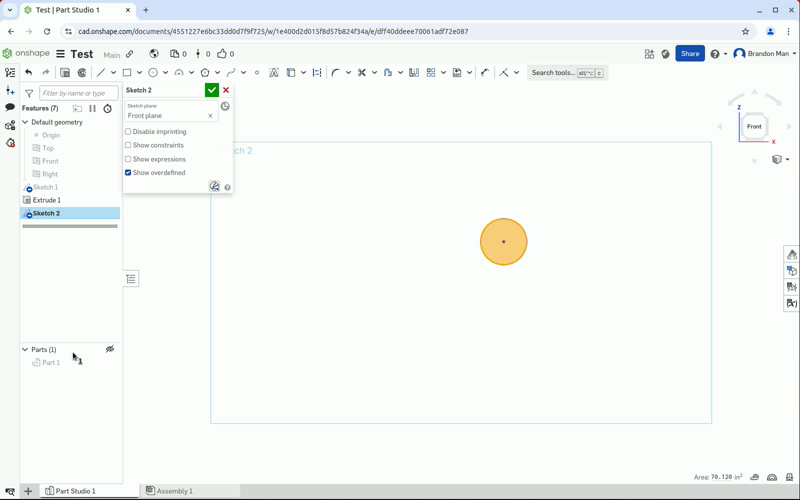
key(shift+y)
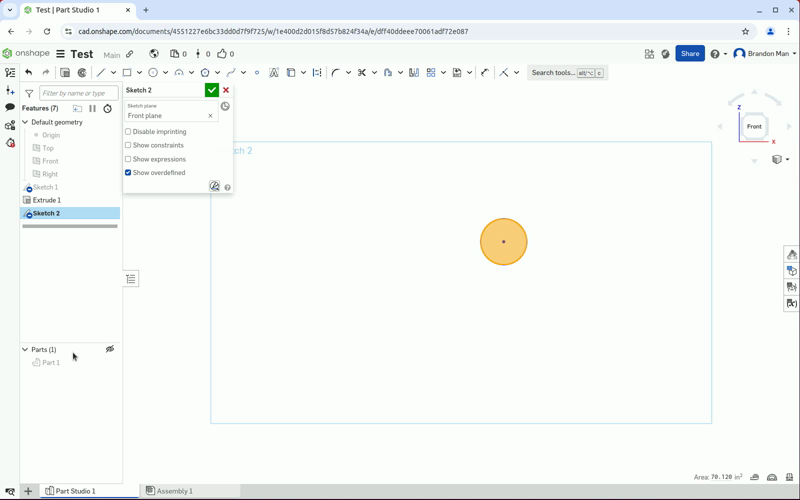
key(shift+e)
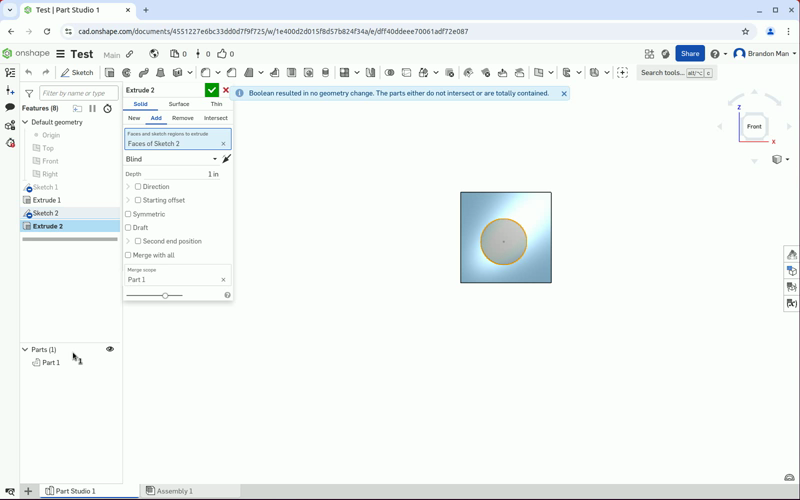
mouse_move(143, 106)
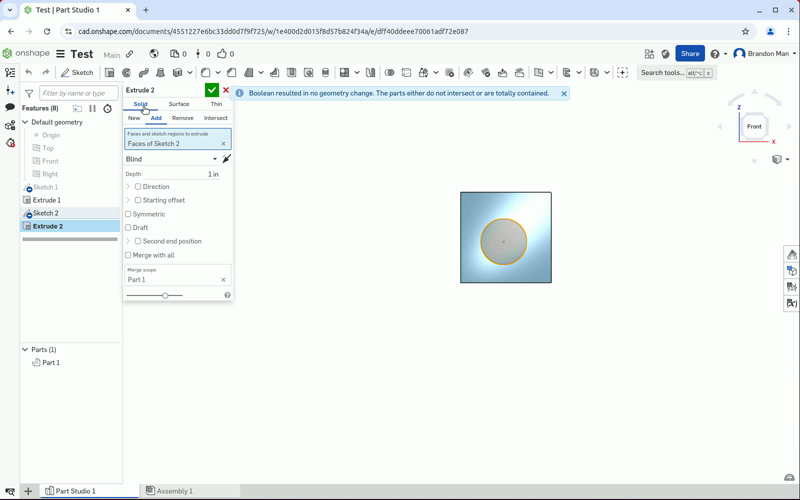
click(143, 106)
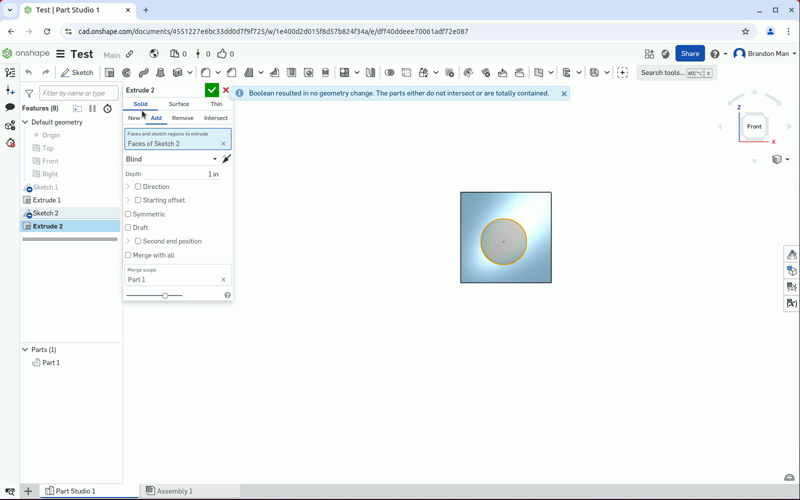
mouse_move(137, 120)
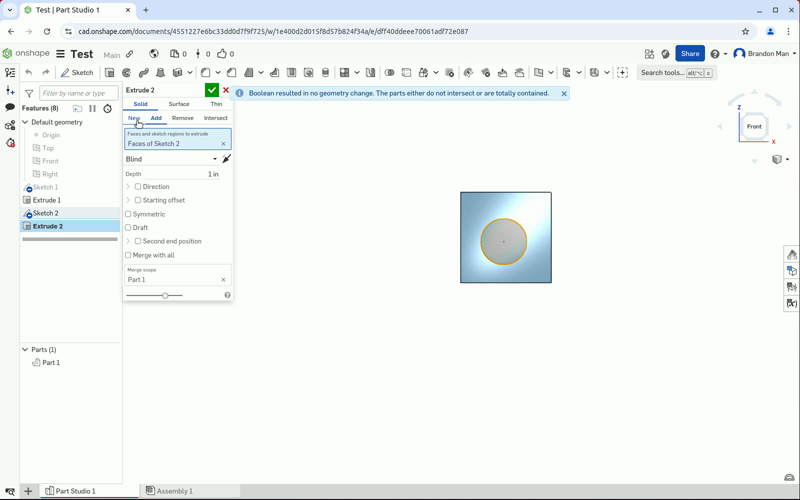
click(137, 120)
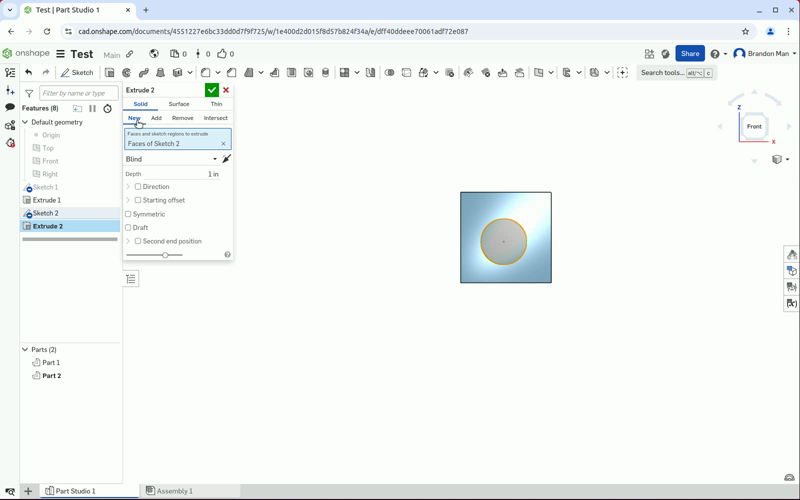
key(tab, 4)
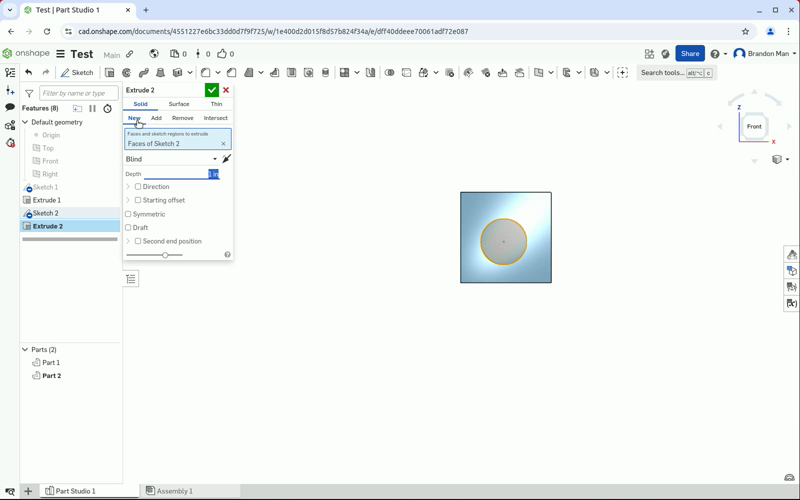
text(23.108)
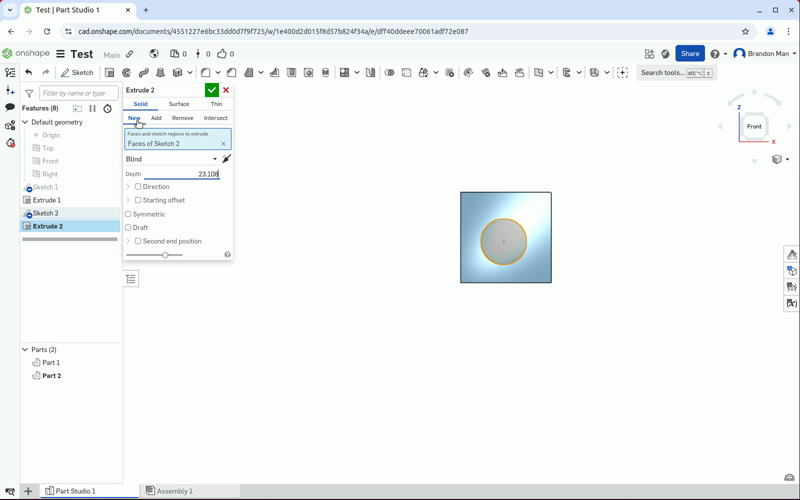
key(enter)
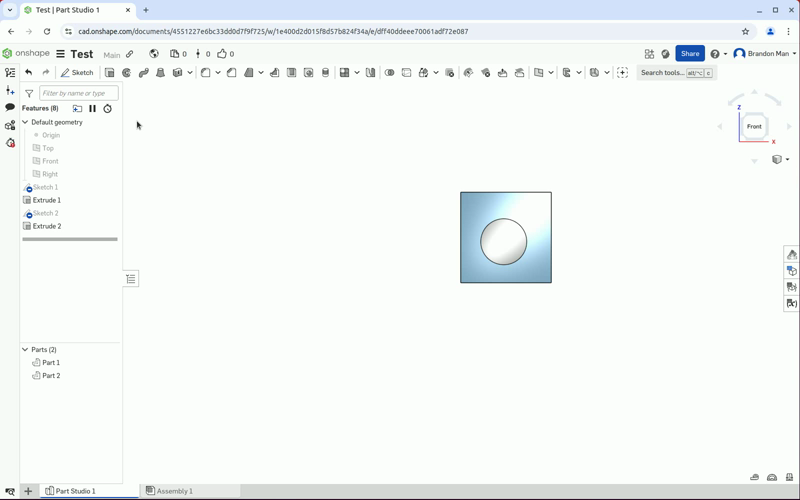
key(shift+h)
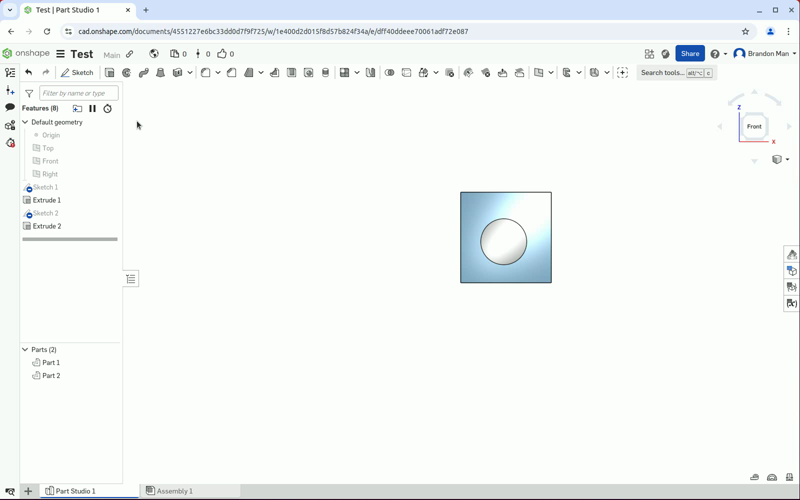
key(shift+h)
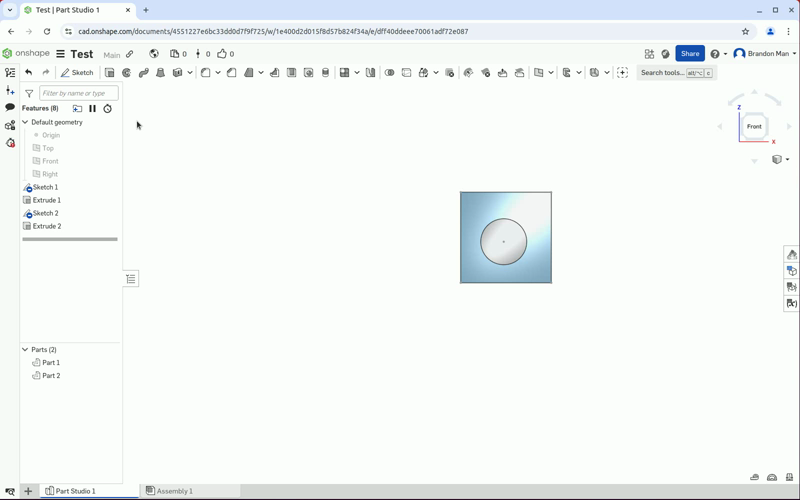
key(shift+7)
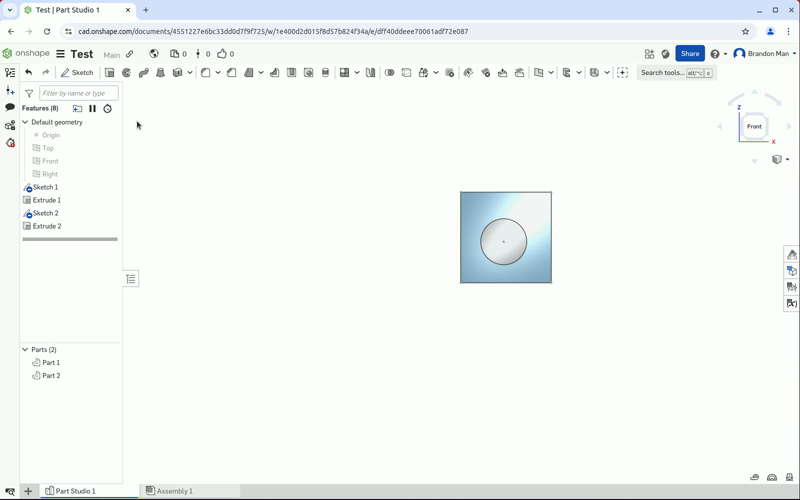
key(left, 2)
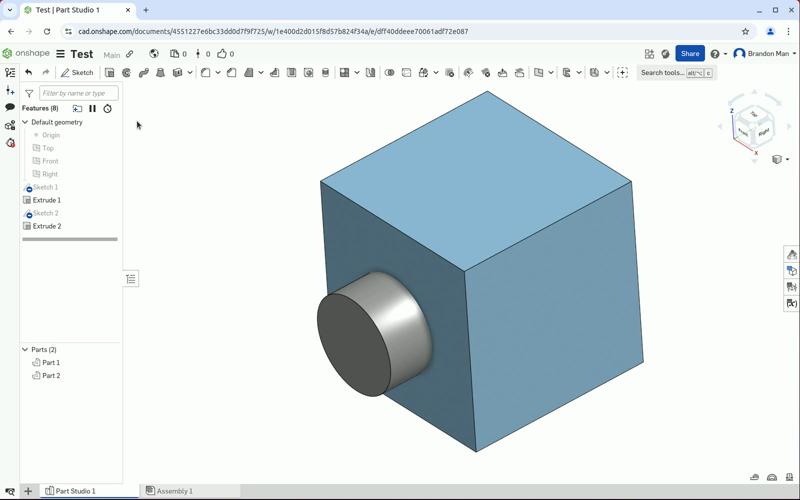
key(down, 2)
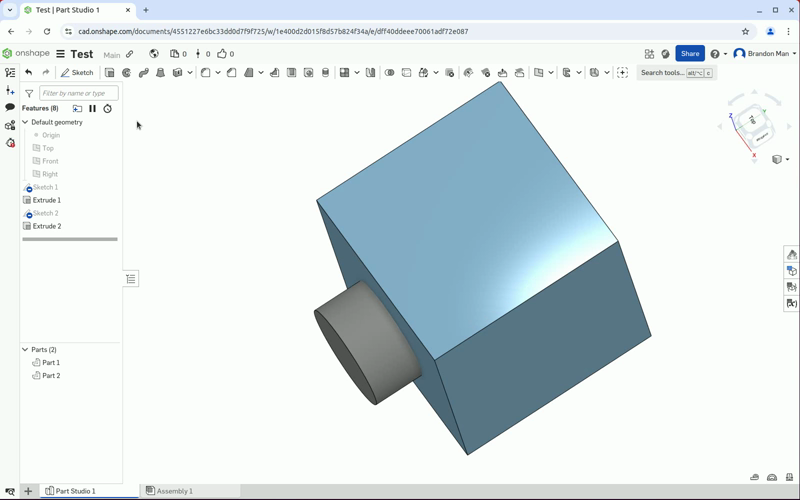
key(up, 2)
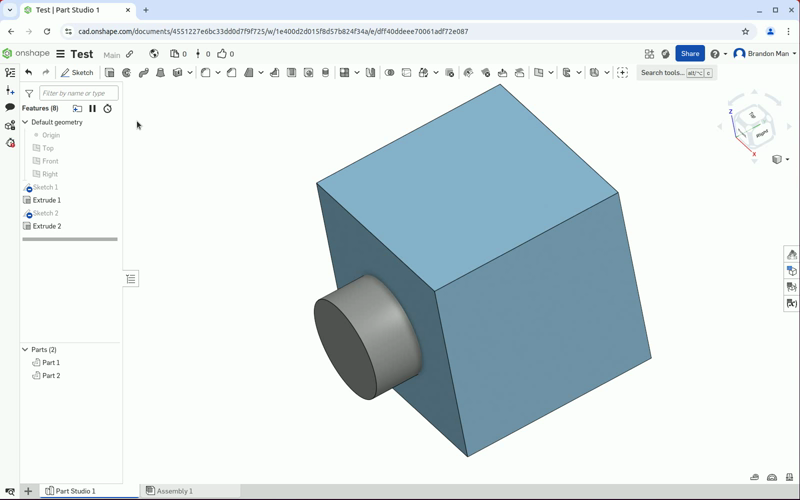
key(right, 2)
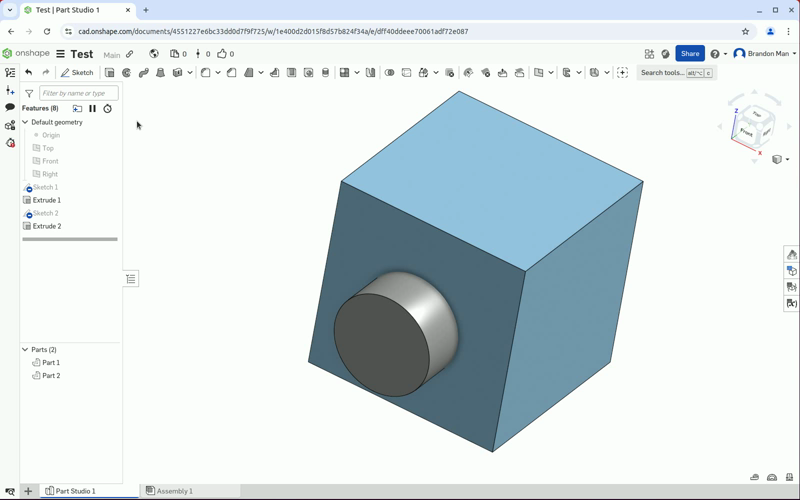
mouse_move(73, 189)
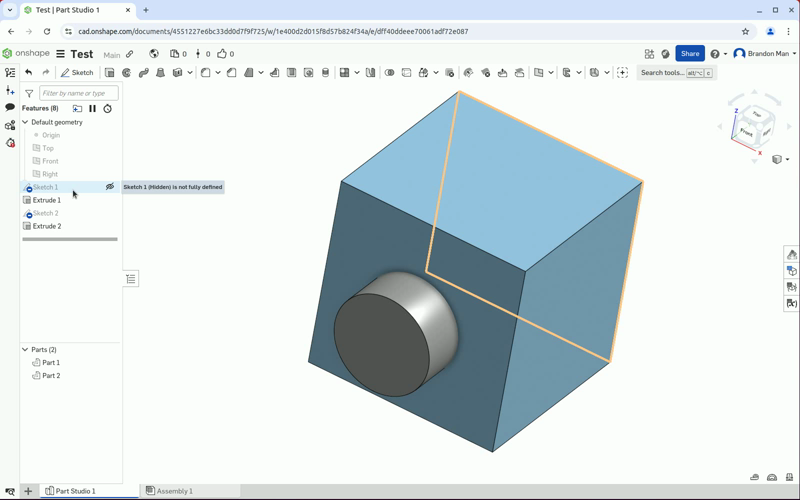
click(73, 189)